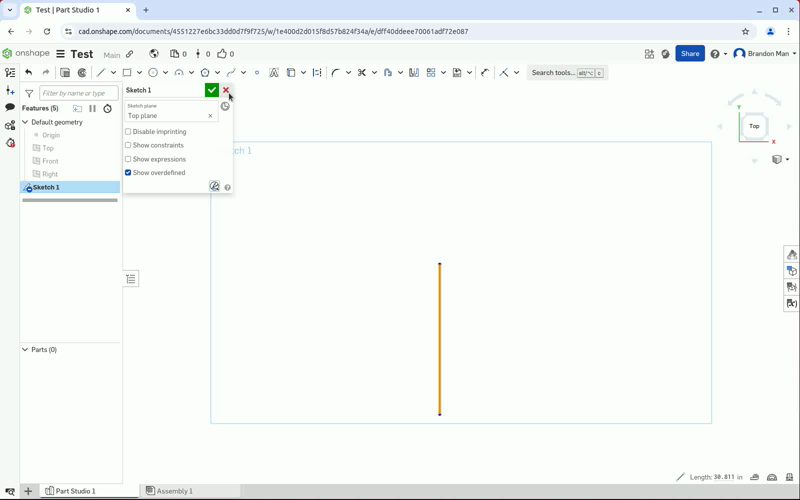
key(shift+h)
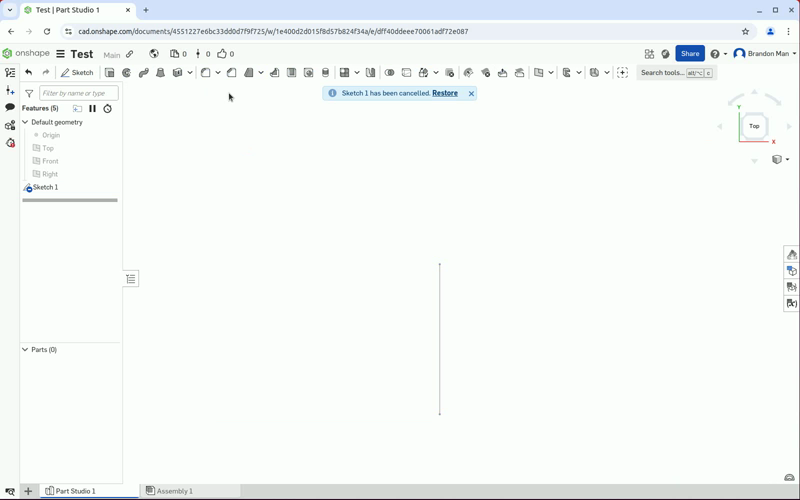
key(shift+s)
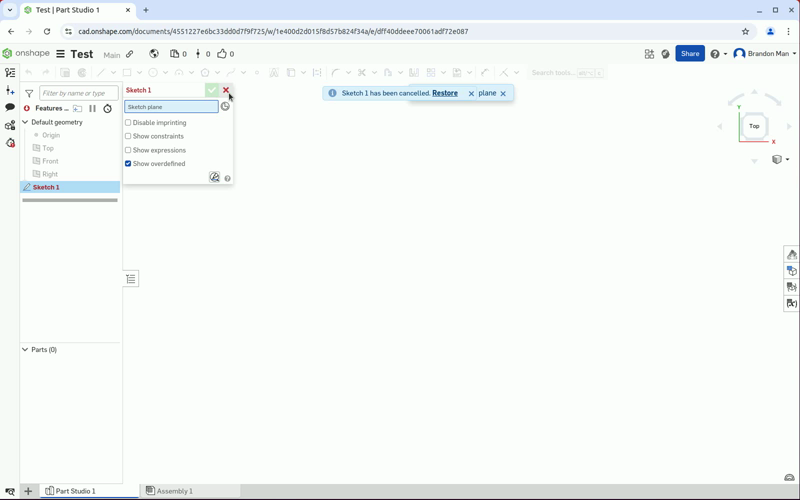
mouse_move(73, 150)
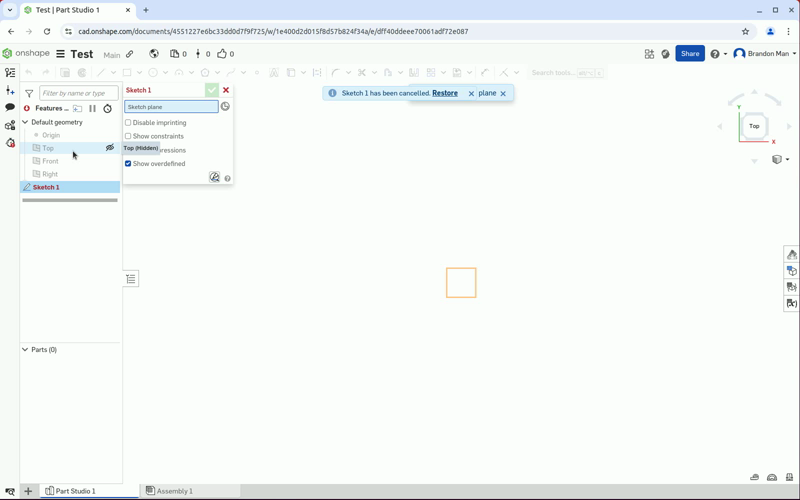
click(73, 150)
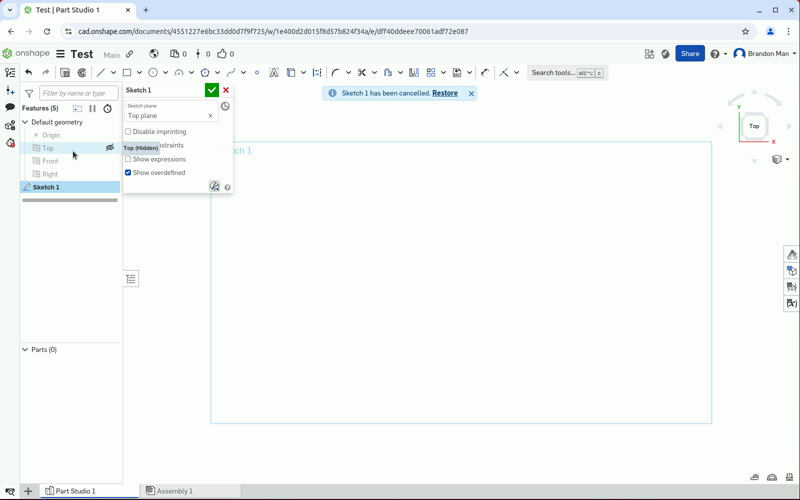
mouse_move(73, 352)
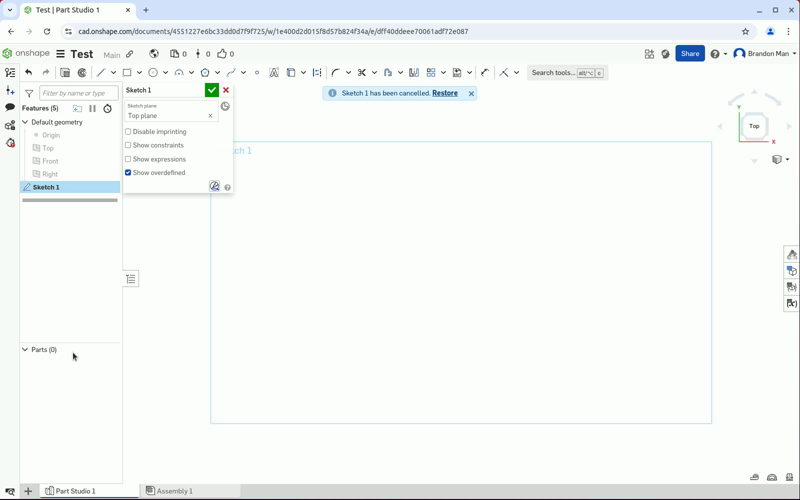
key(y)
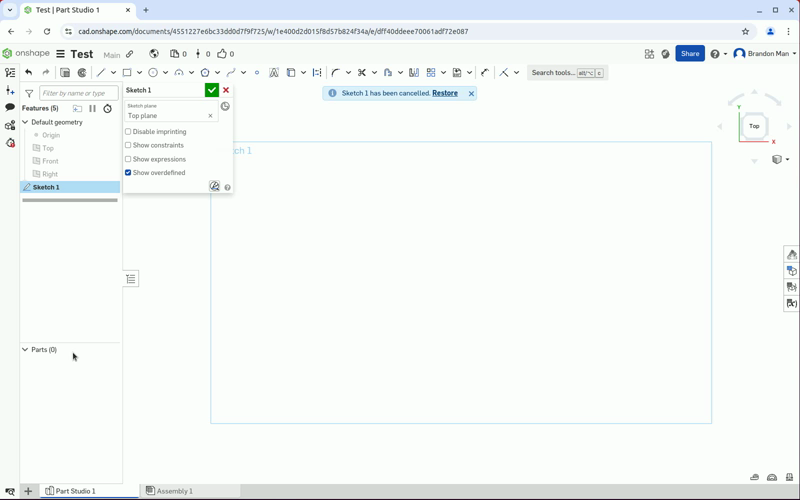
key(a)
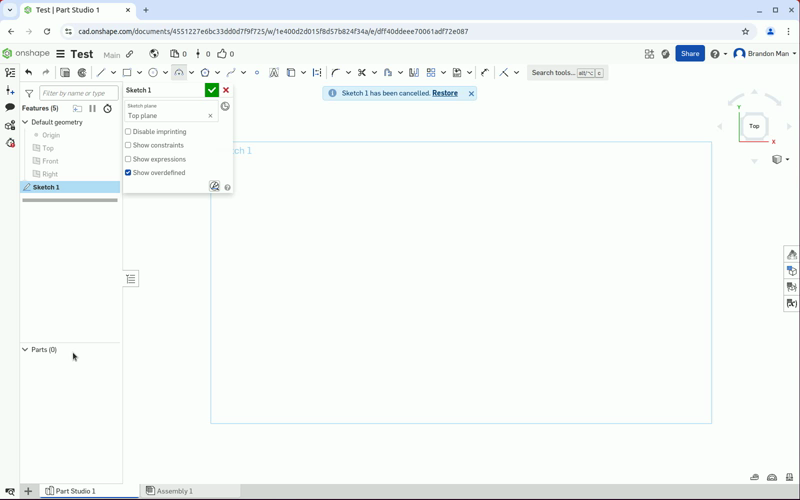
key_down(shift)
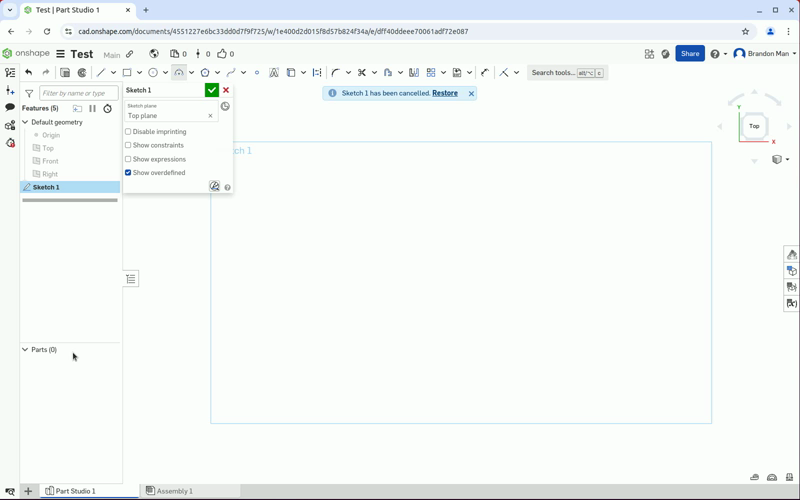
mouse_move(424, 312)
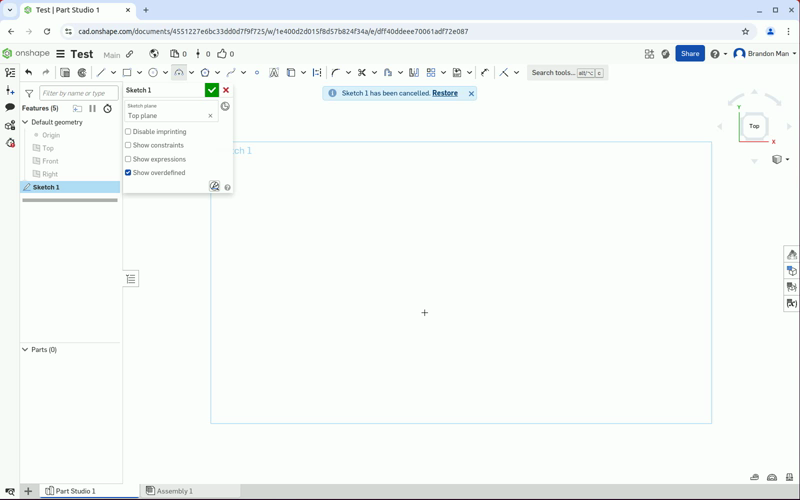
click(424, 312)
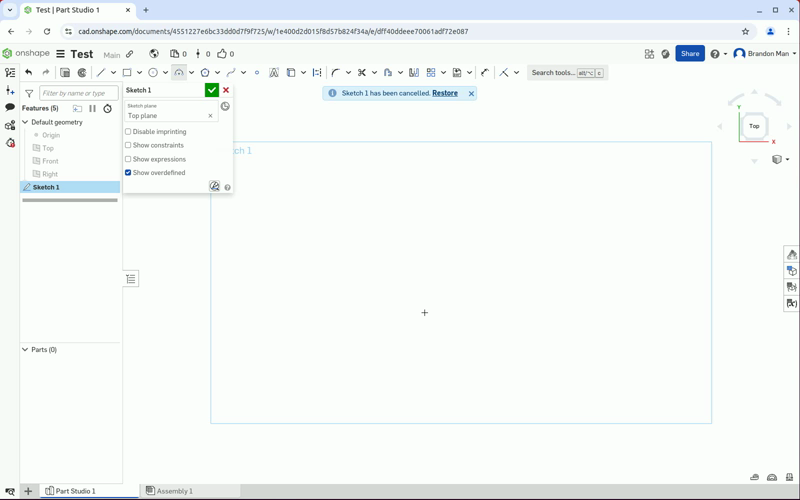
key_up(shift)
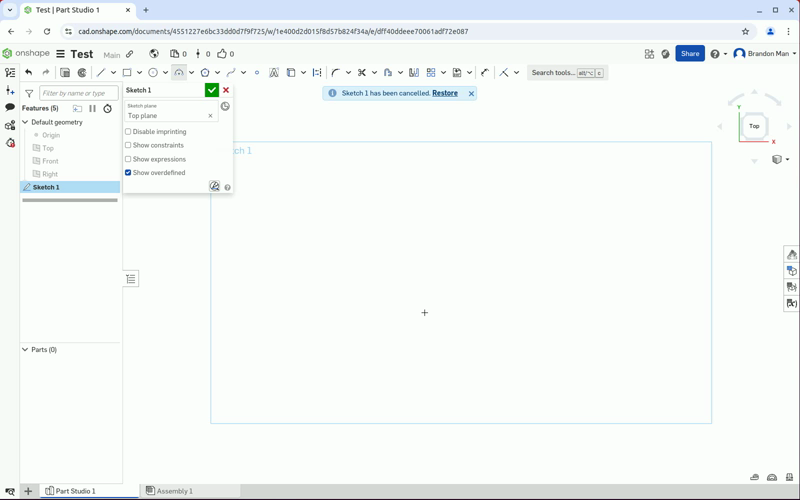
key_down(shift)
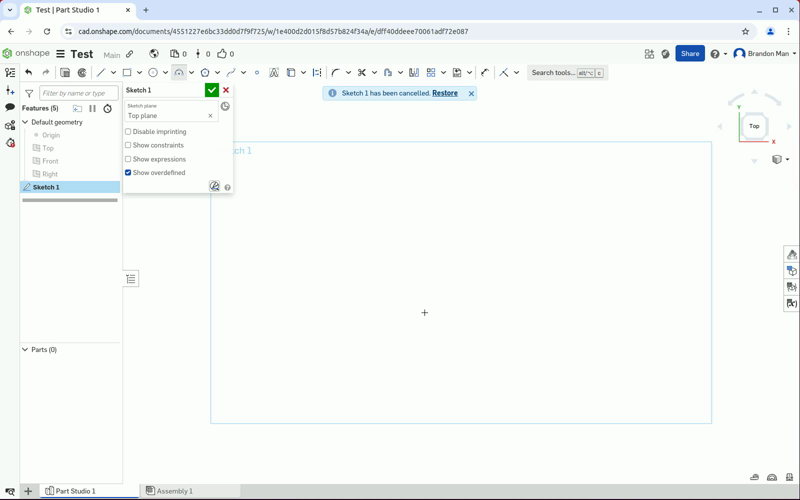
mouse_move(432, 320)
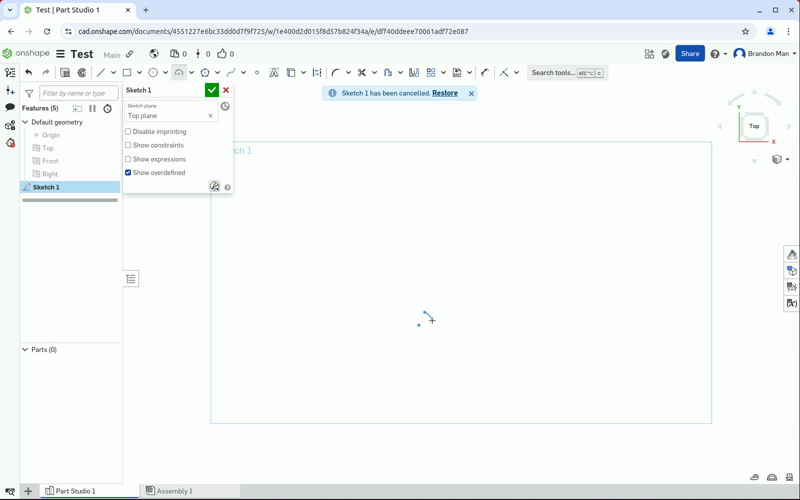
click(432, 320)
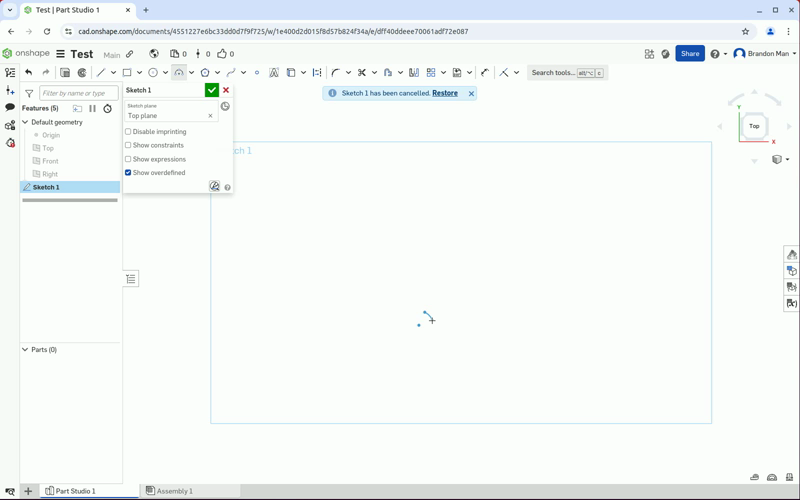
mouse_move(426, 317)
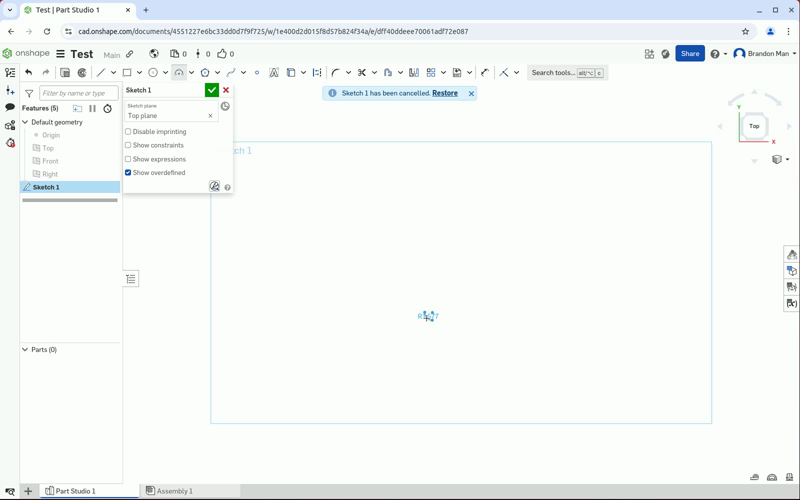
click(426, 317)
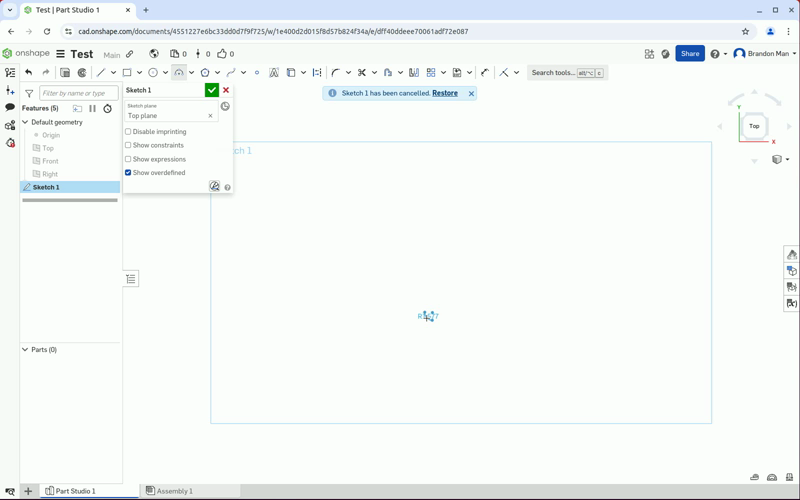
key_up(shift)
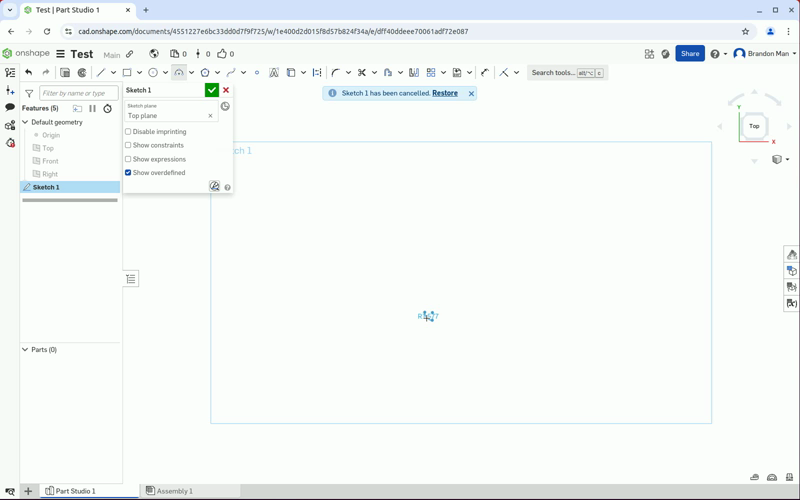
key(esc)
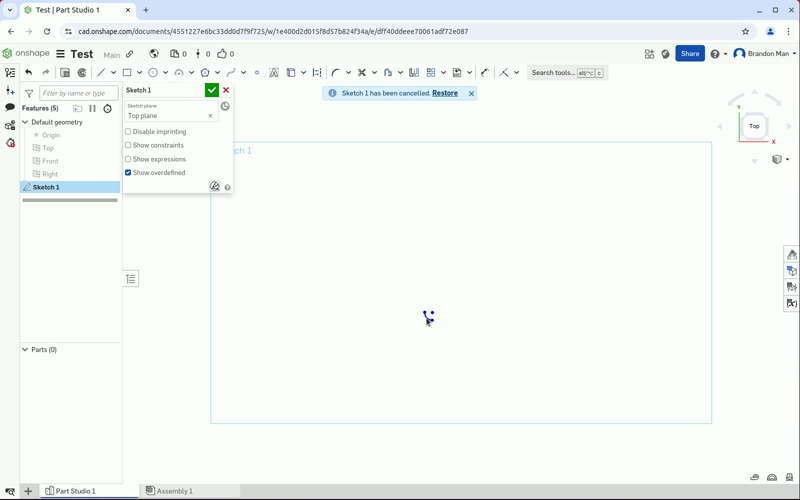
key(l)
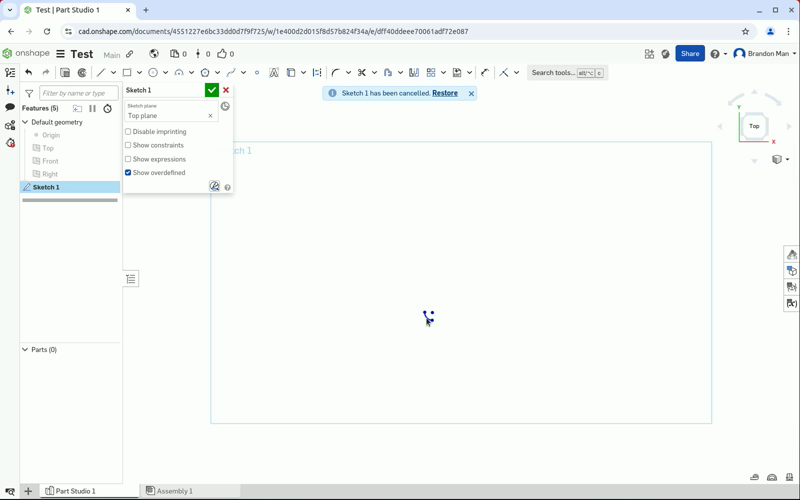
mouse_move(432, 320)
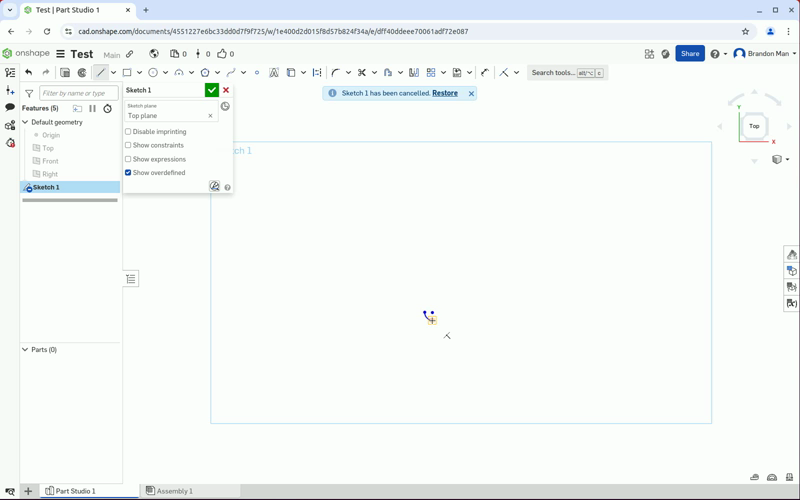
click(432, 320)
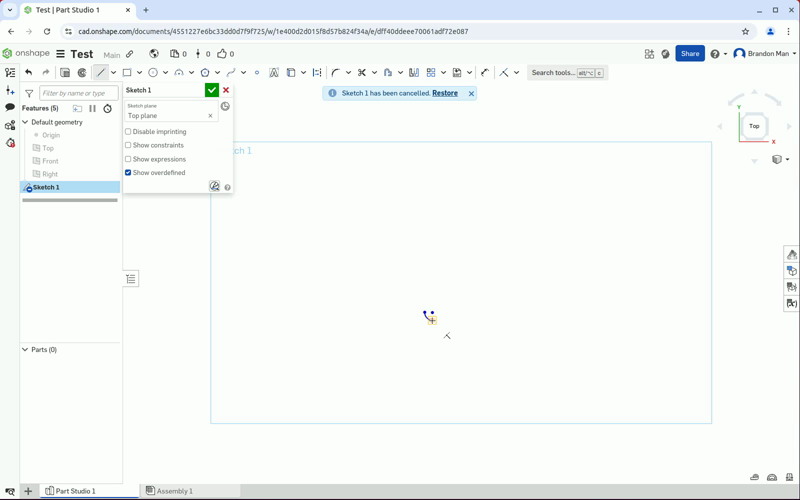
key_down(shift)
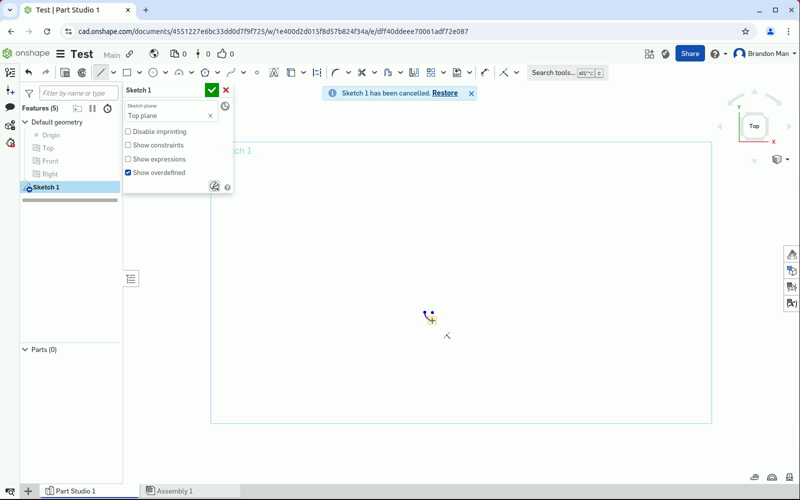
mouse_move(462, 320)
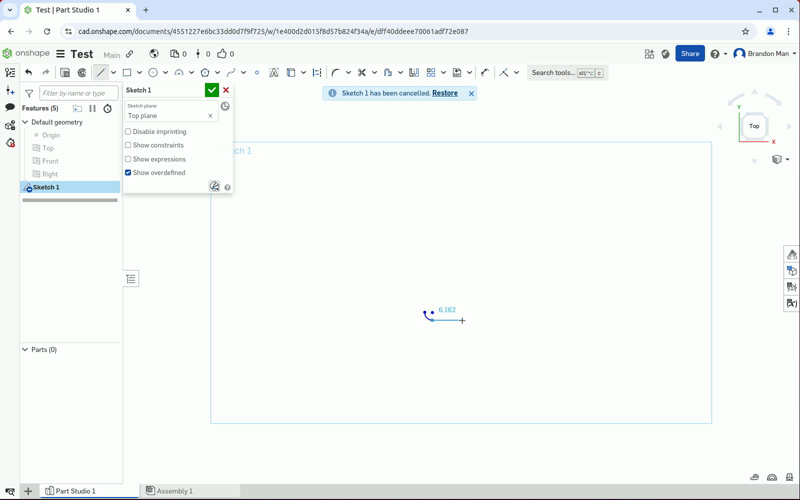
mouse_move(490, 320)
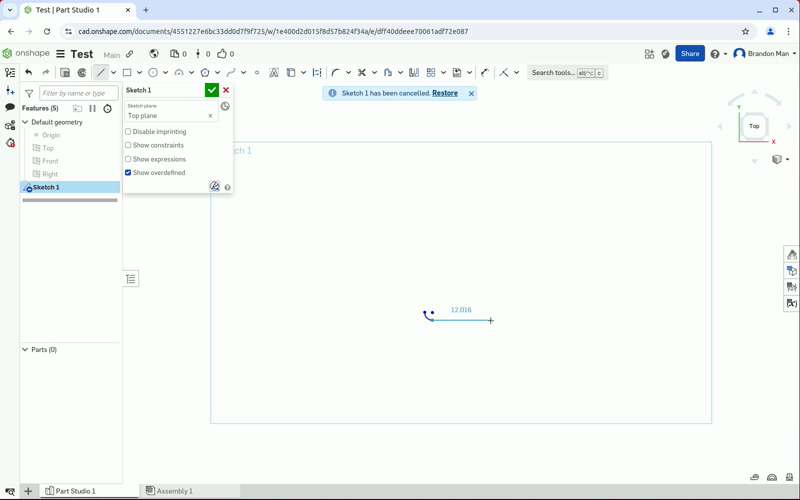
click(490, 320)
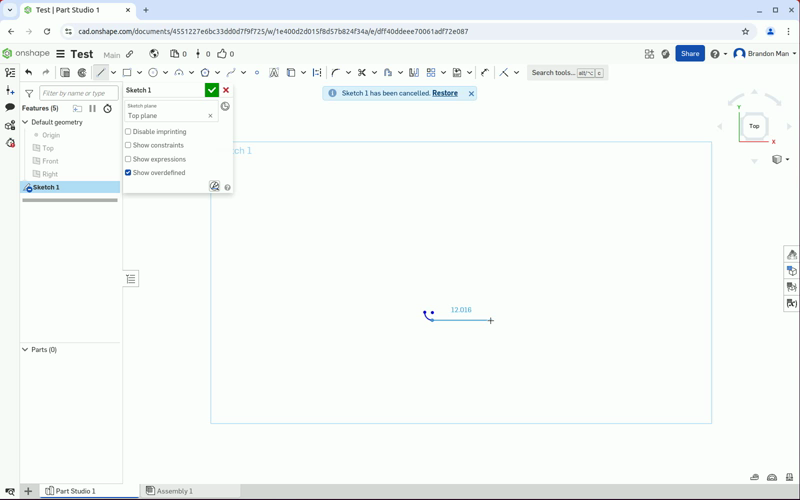
key_up(shift)
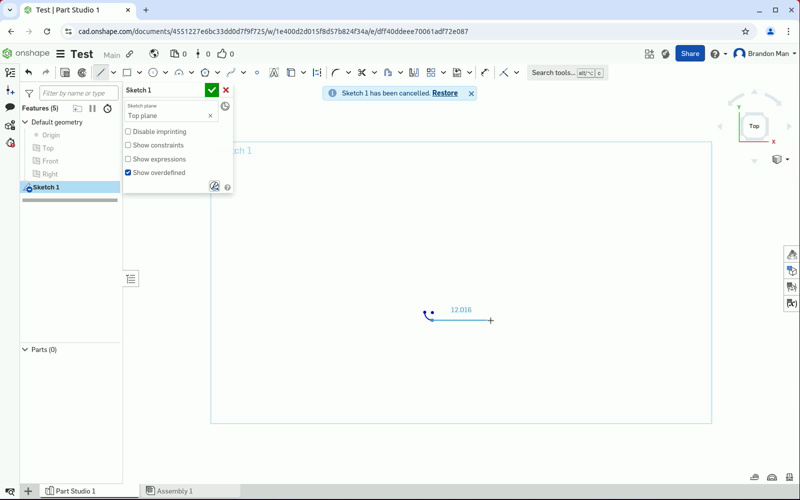
key(esc)
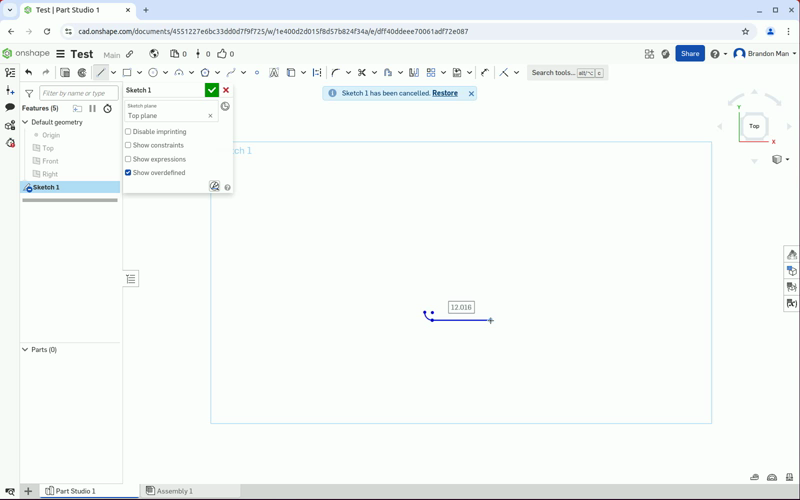
key(a)
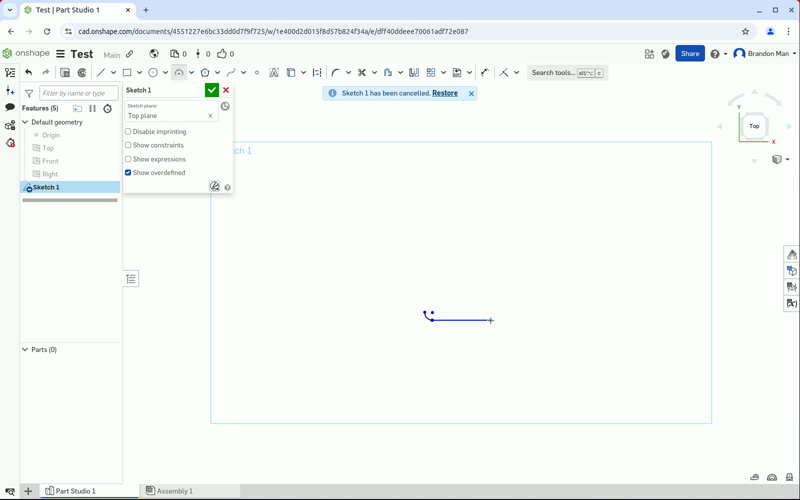
mouse_move(490, 320)
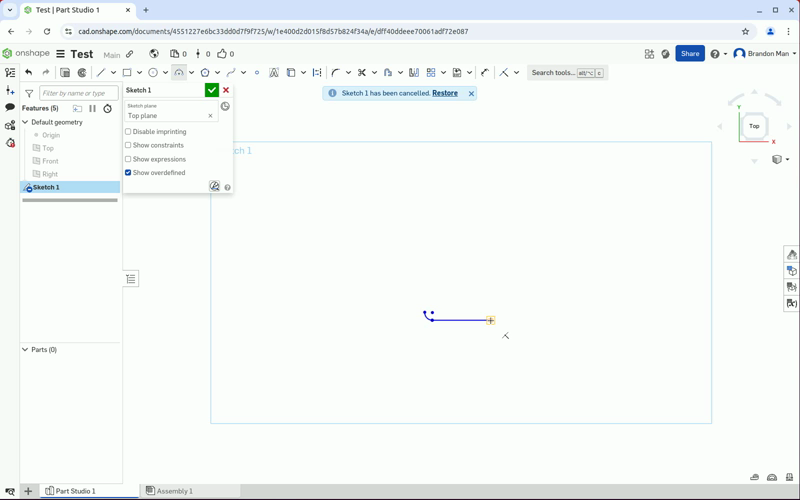
click(490, 320)
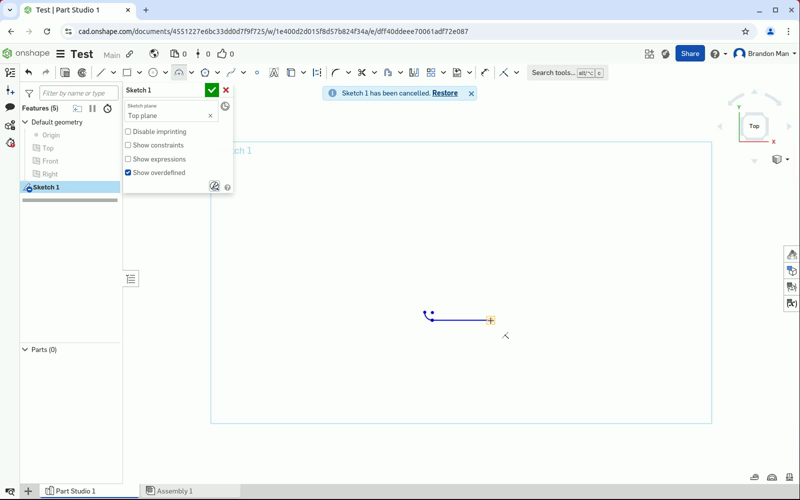
key_down(shift)
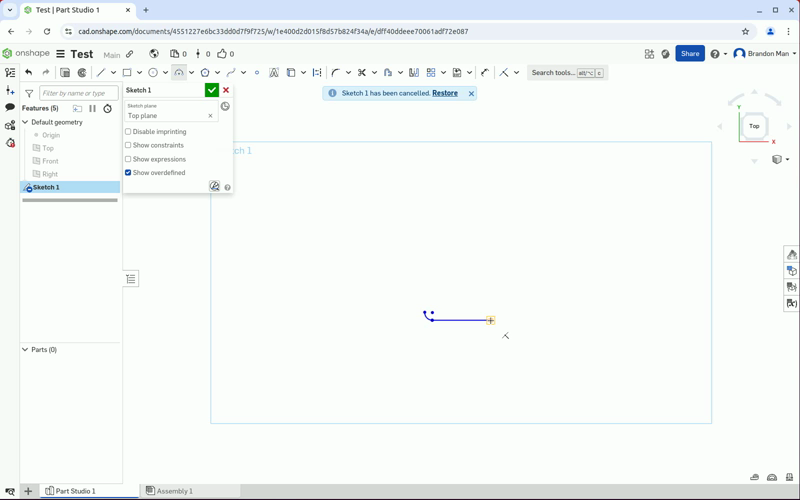
mouse_move(498, 312)
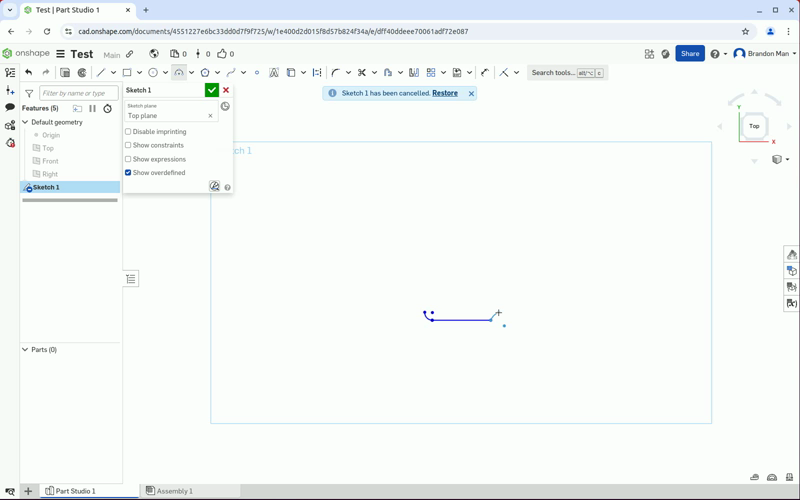
click(498, 312)
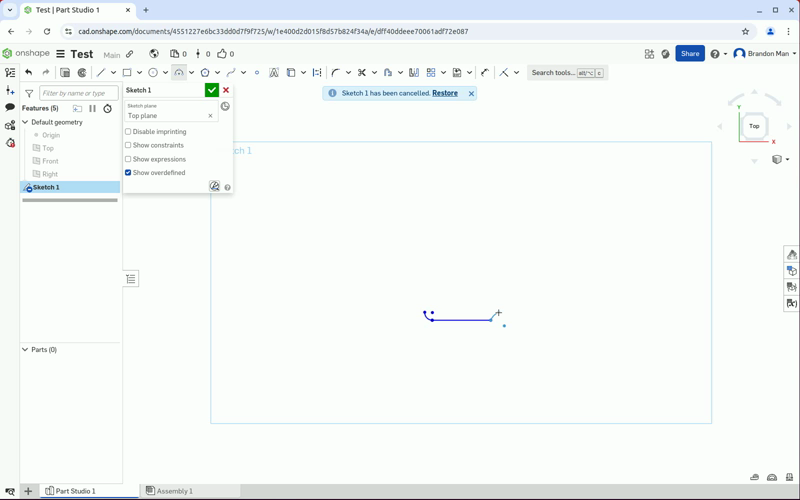
mouse_move(496, 317)
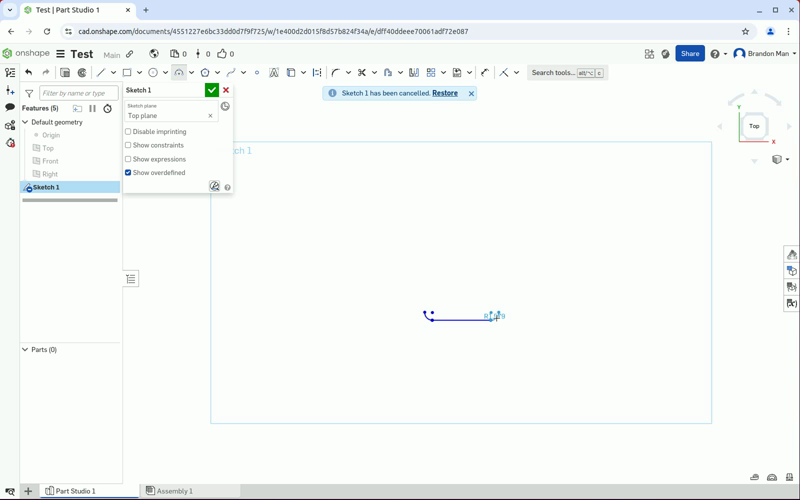
click(496, 317)
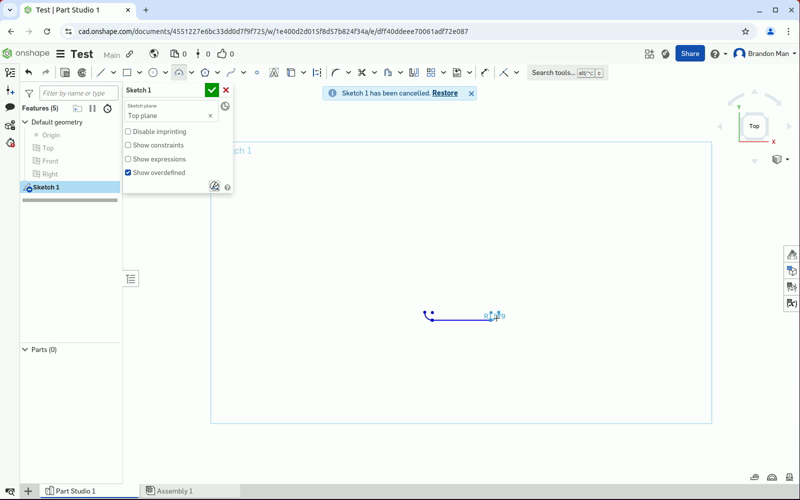
key_up(shift)
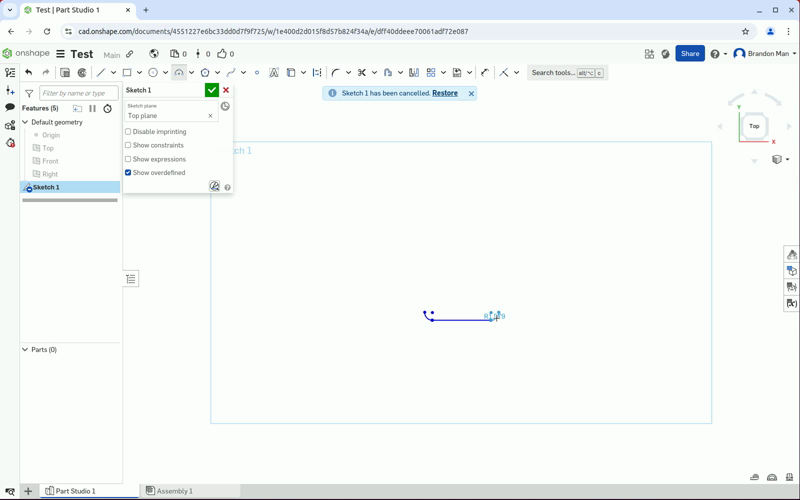
key(esc)
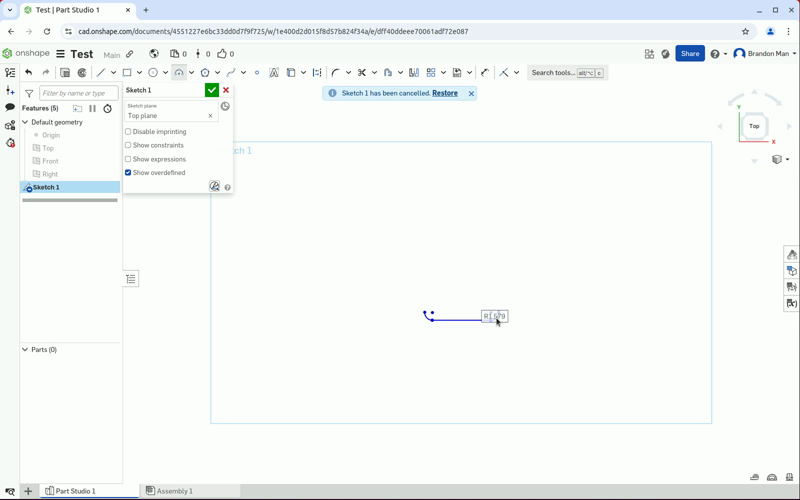
key(l)
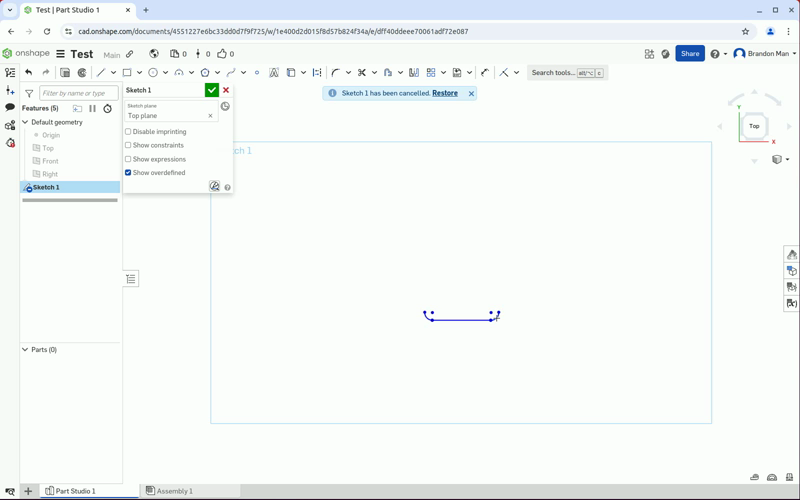
mouse_move(498, 312)
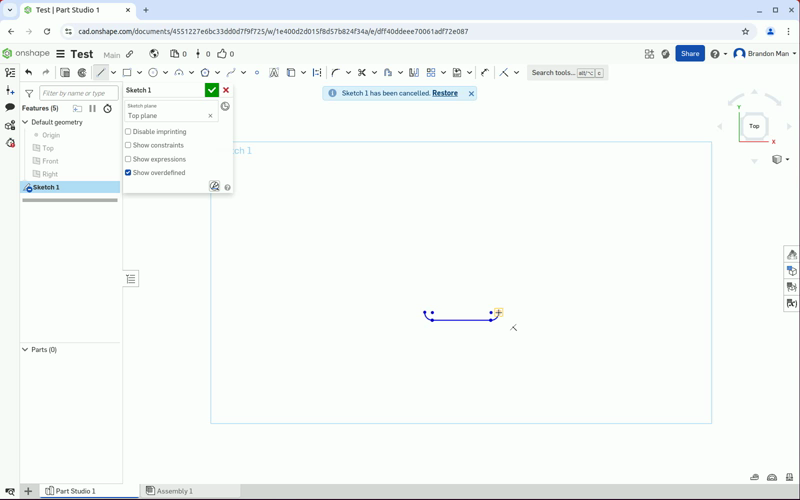
click(498, 312)
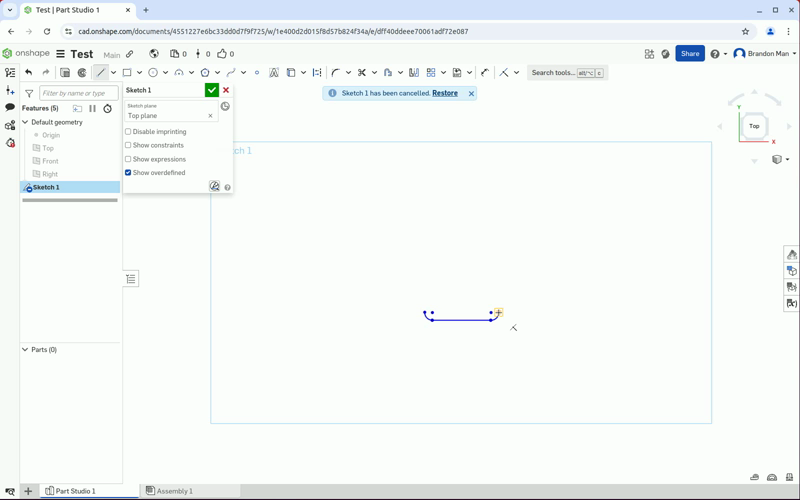
key_down(shift)
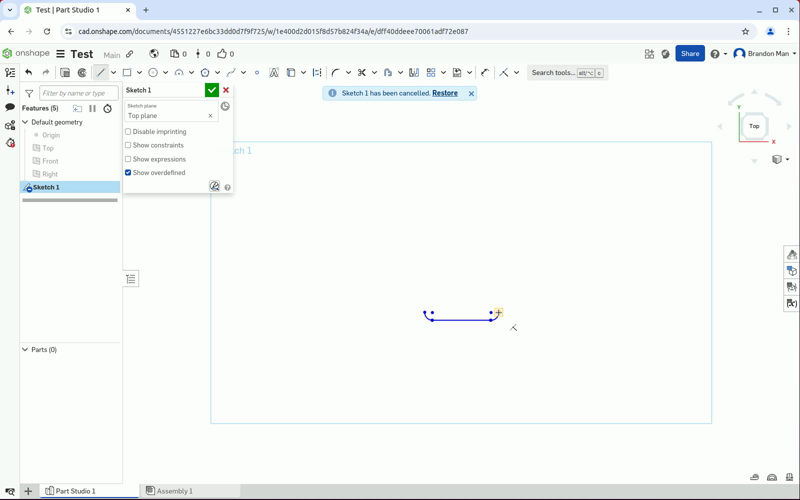
mouse_move(528, 312)
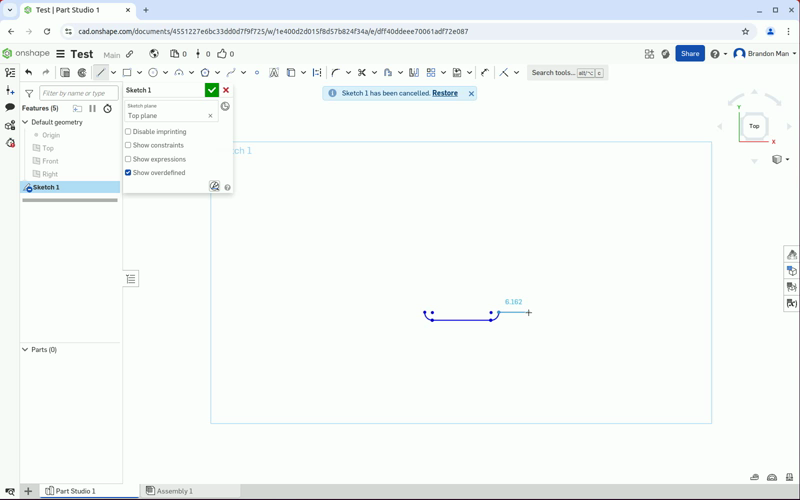
mouse_move(498, 253)
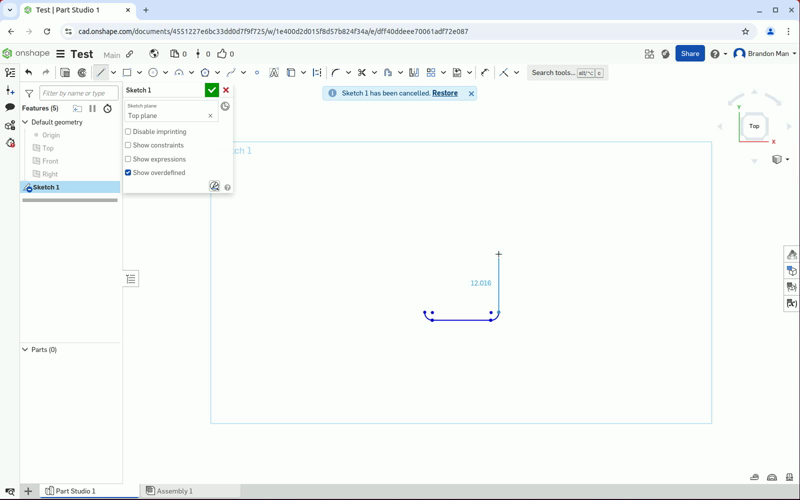
click(498, 253)
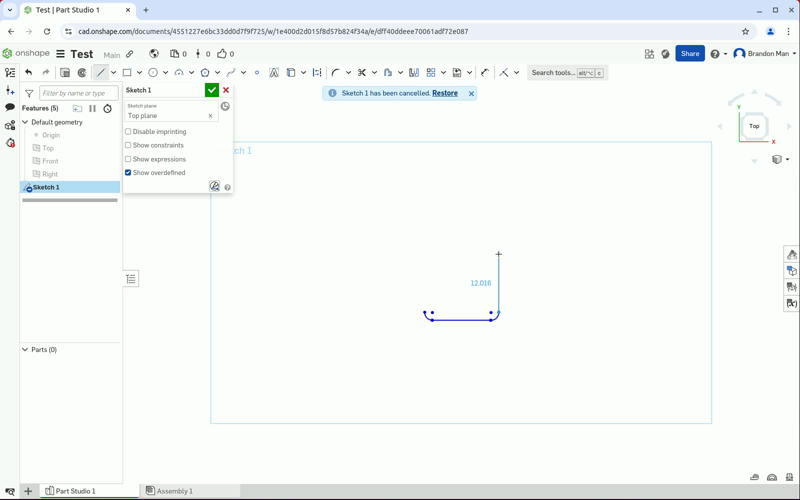
key_up(shift)
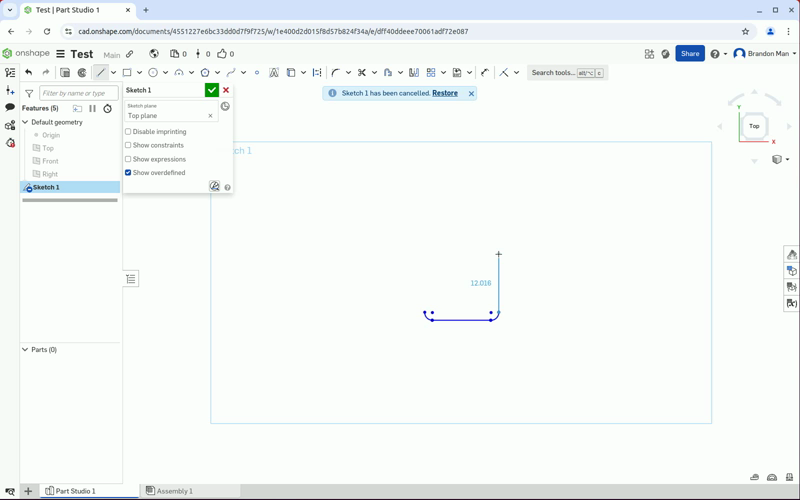
key(esc)
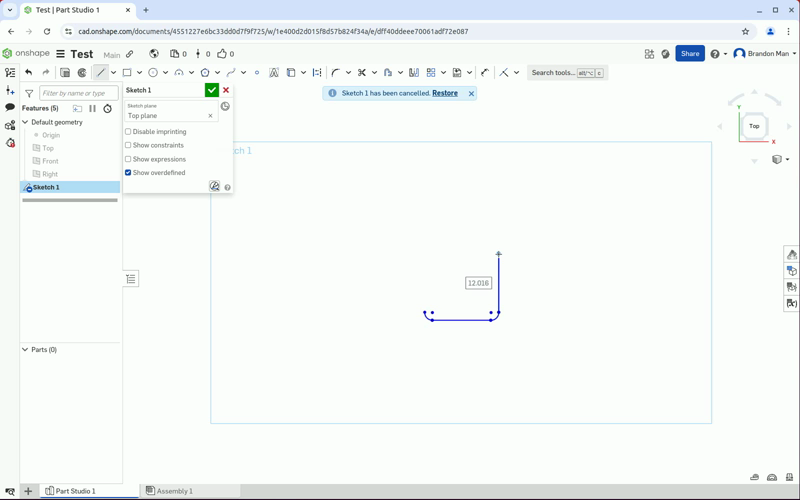
key(a)
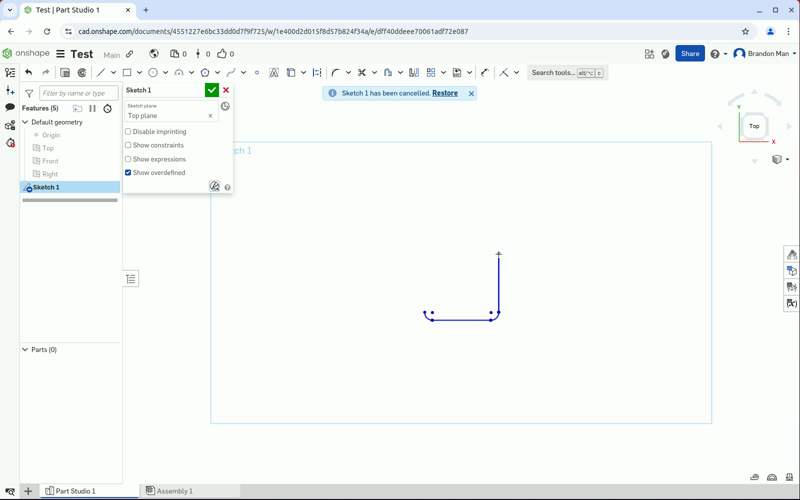
mouse_move(498, 253)
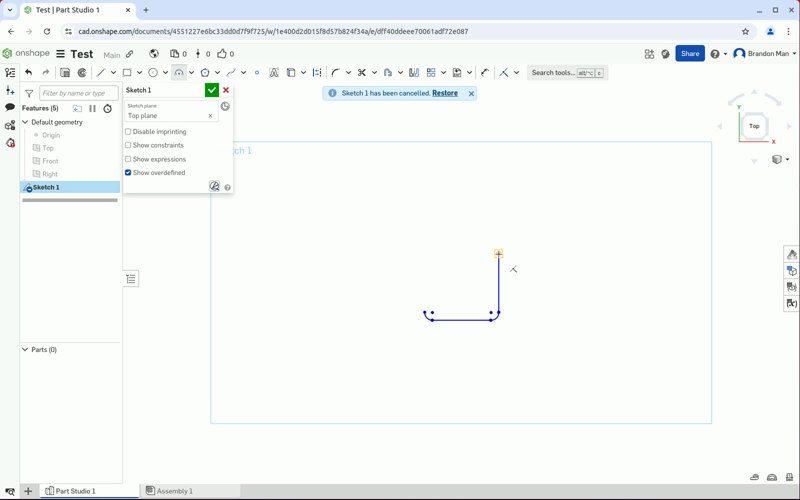
click(498, 253)
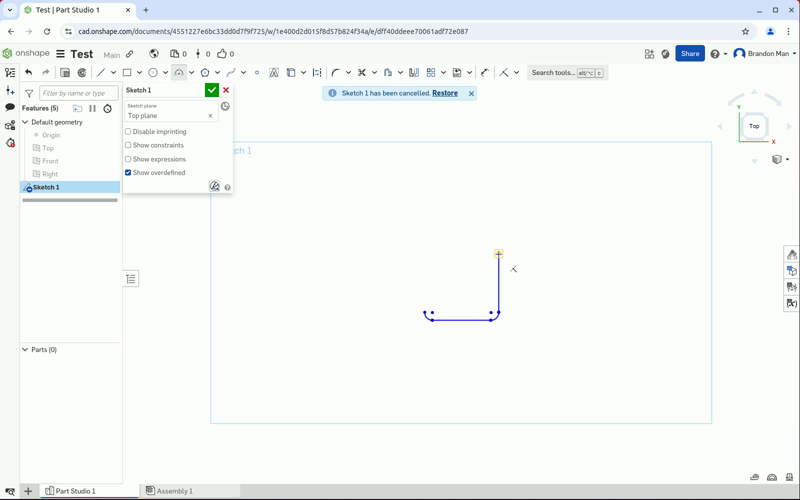
key_down(shift)
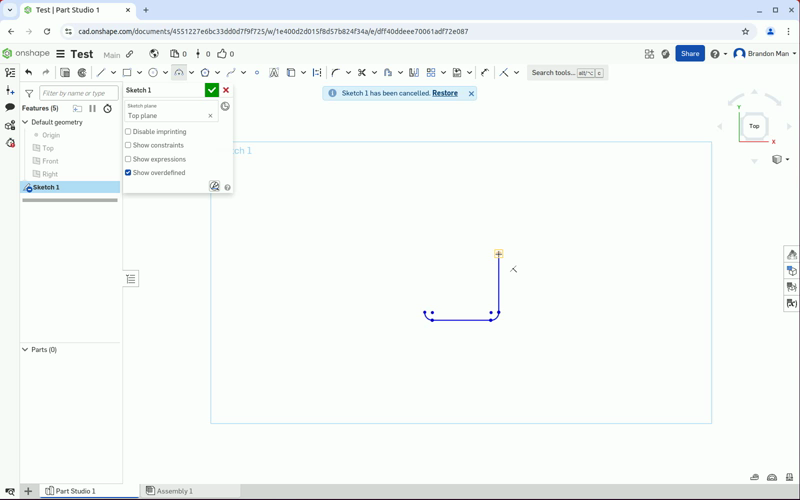
mouse_move(490, 245)
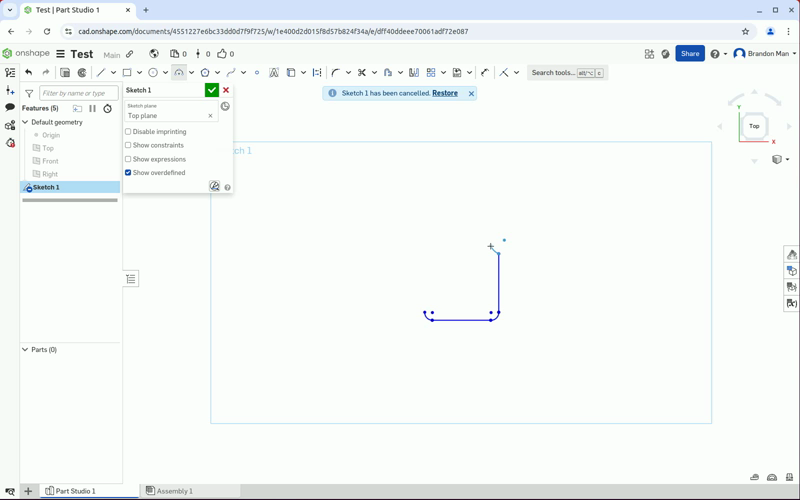
click(490, 245)
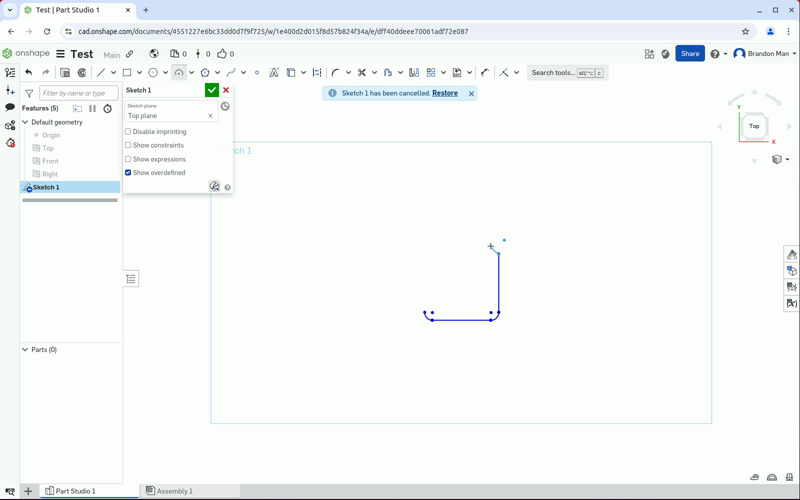
mouse_move(496, 248)
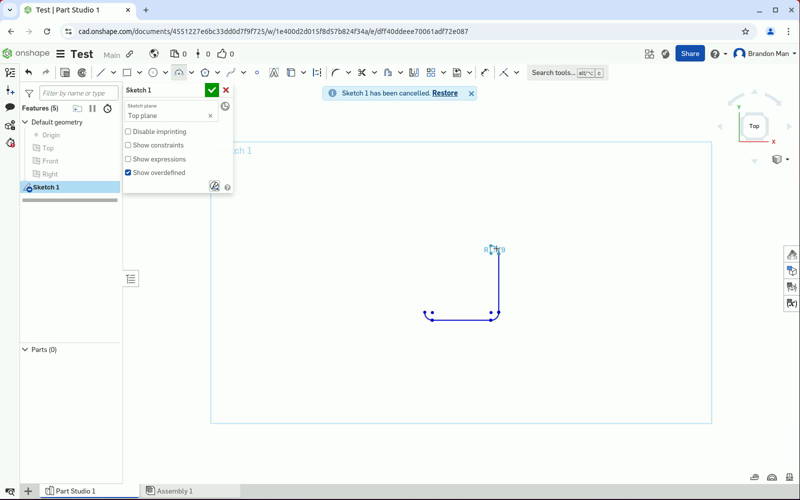
click(496, 248)
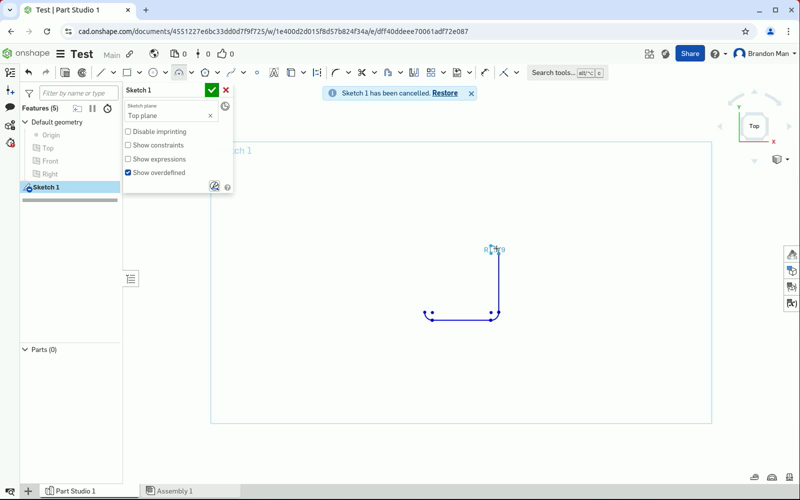
key_up(shift)
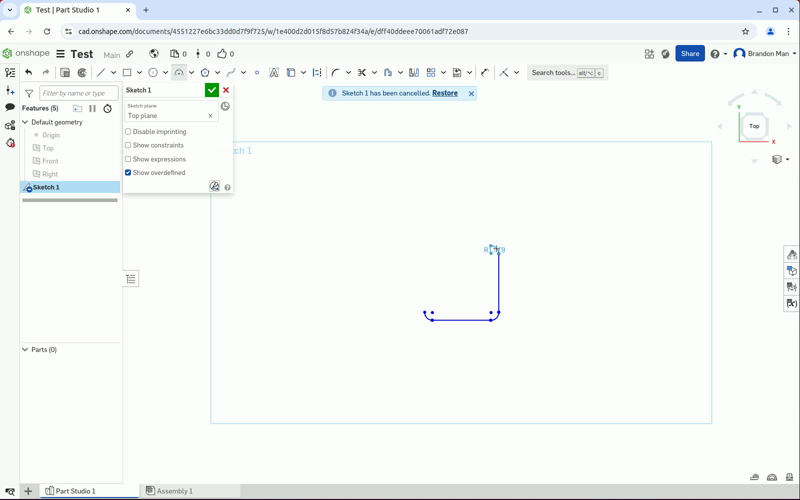
key(esc)
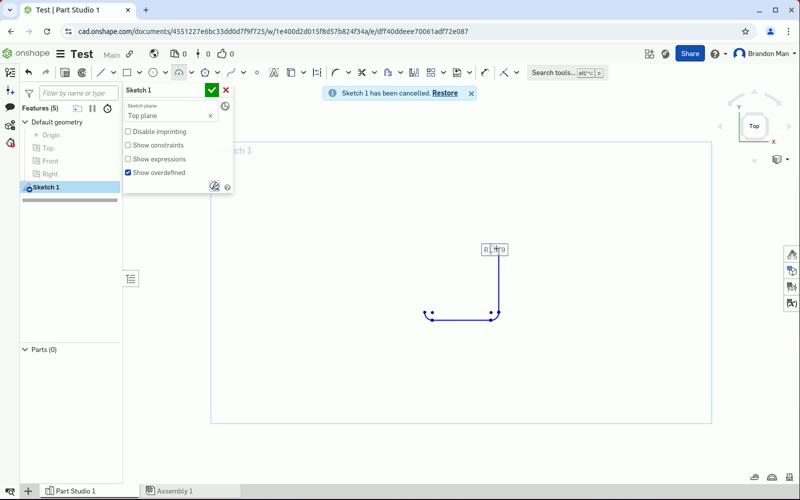
key(l)
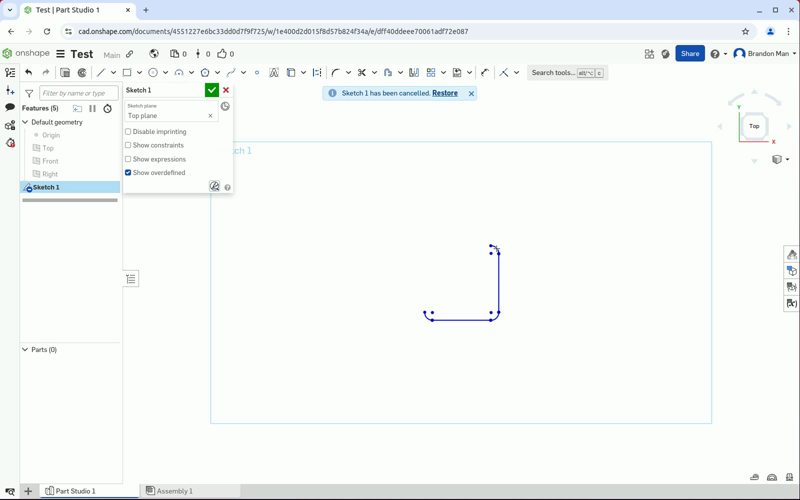
mouse_move(490, 245)
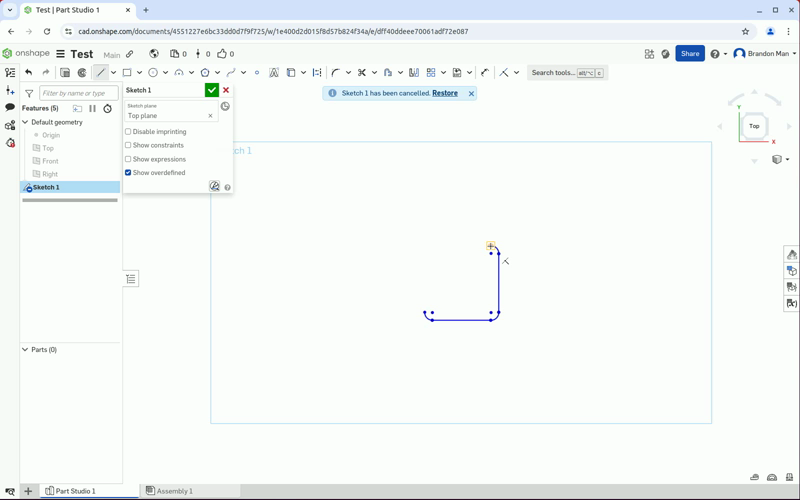
click(490, 245)
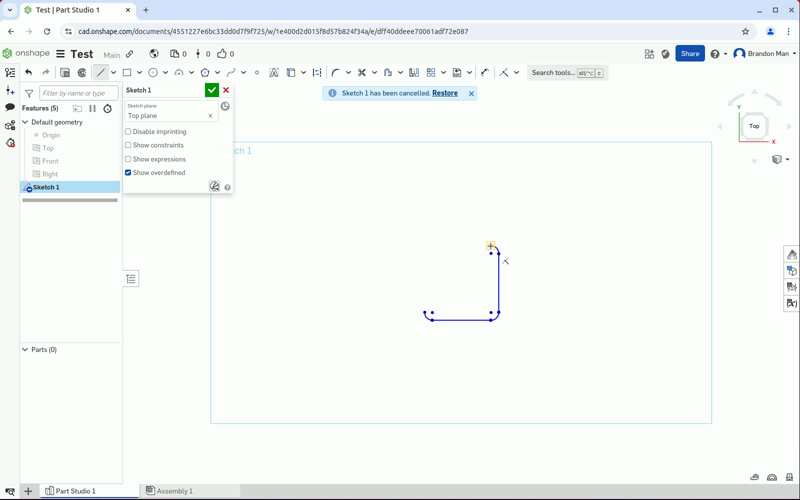
key_down(shift)
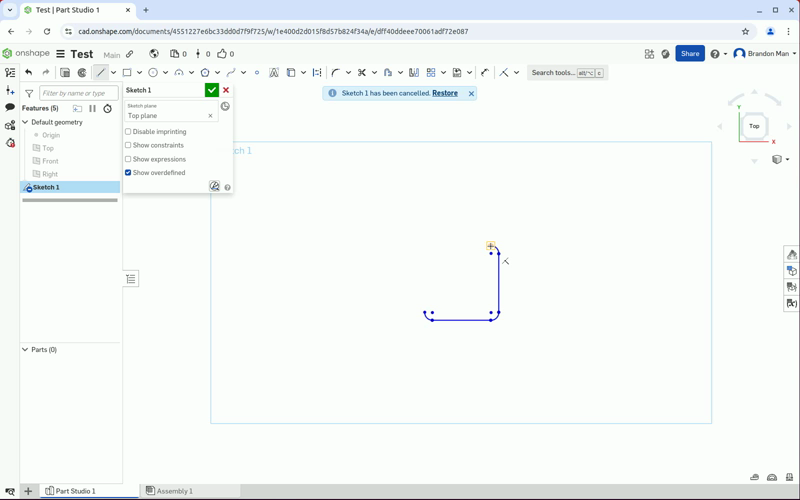
mouse_move(520, 245)
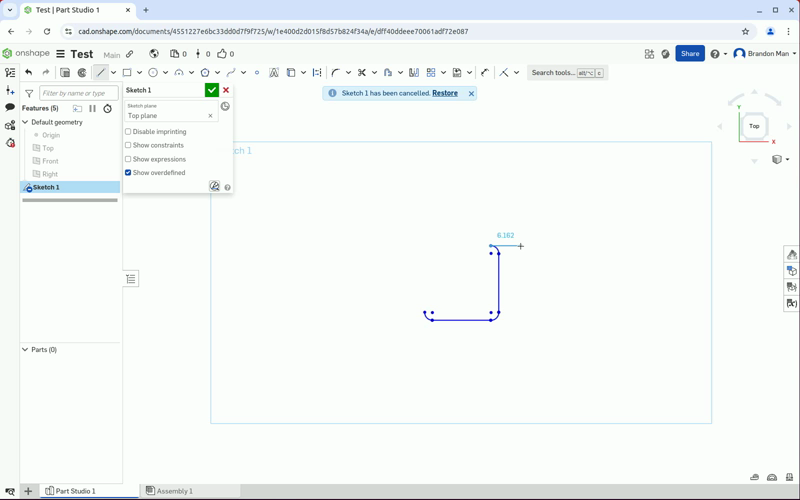
mouse_move(432, 245)
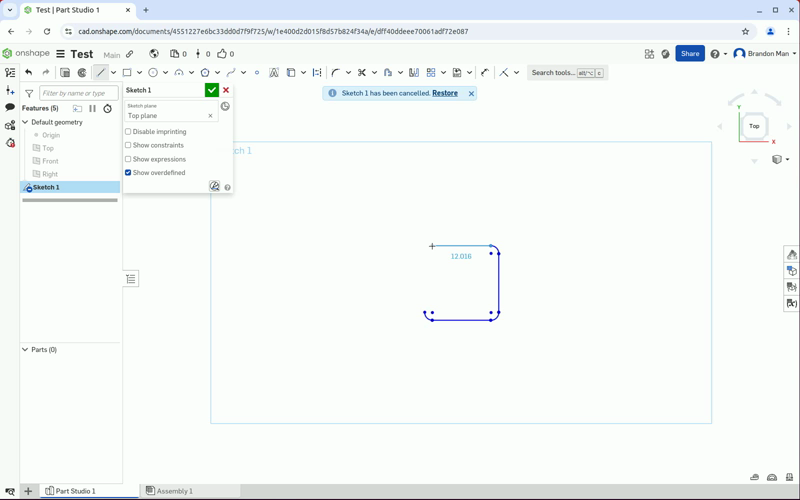
click(432, 245)
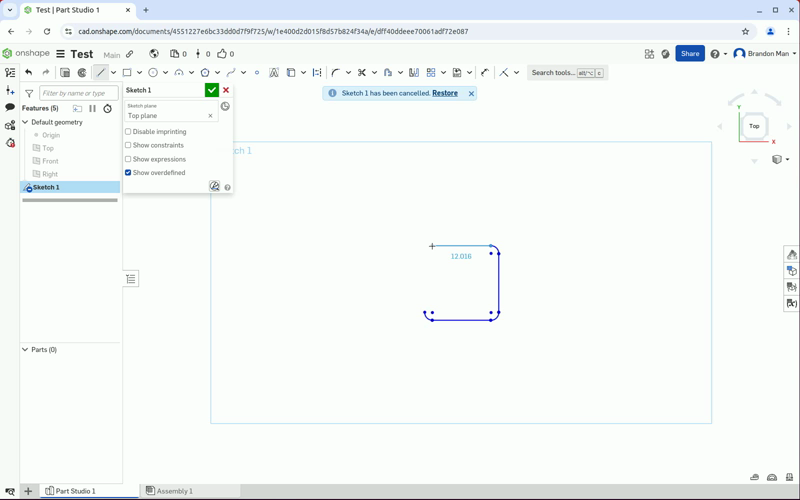
key_up(shift)
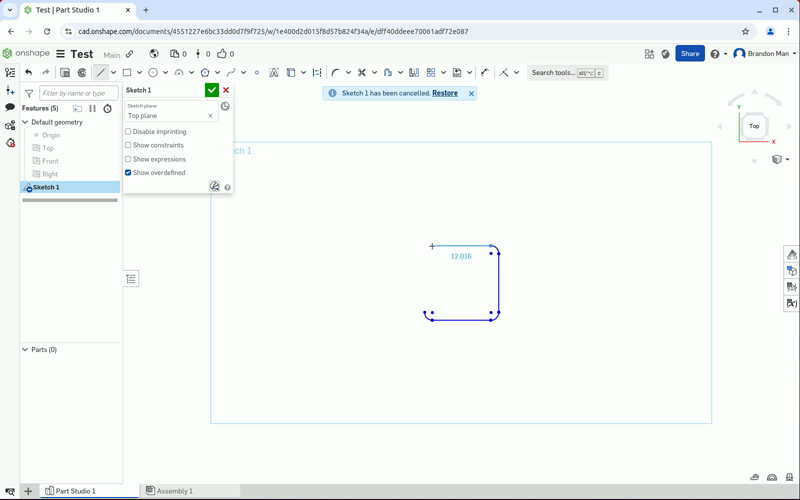
key(esc)
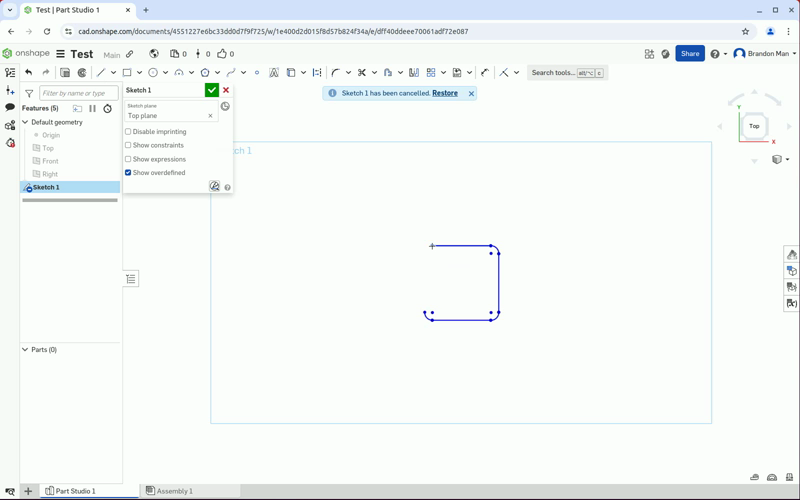
key(a)
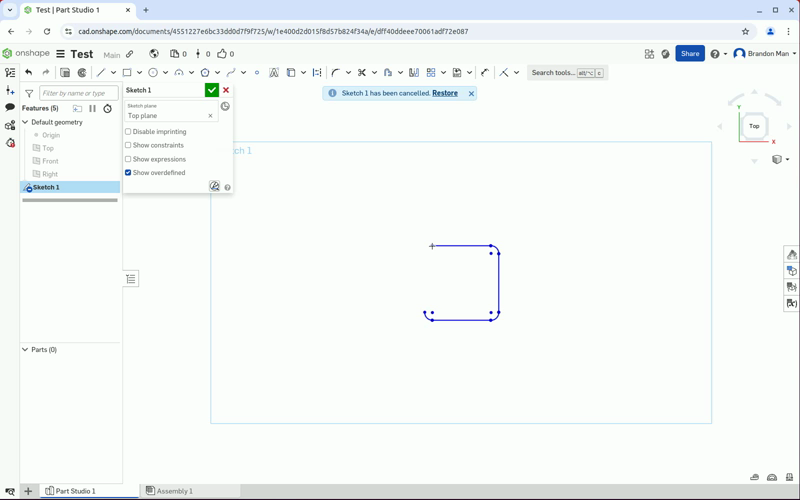
mouse_move(432, 245)
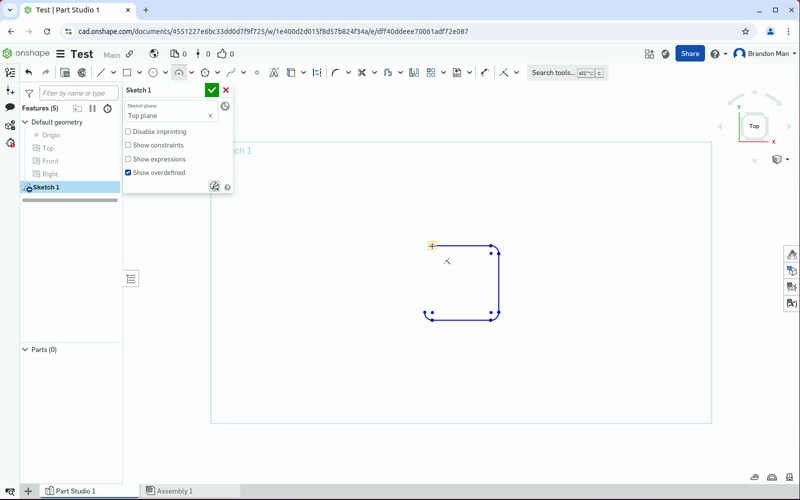
click(432, 245)
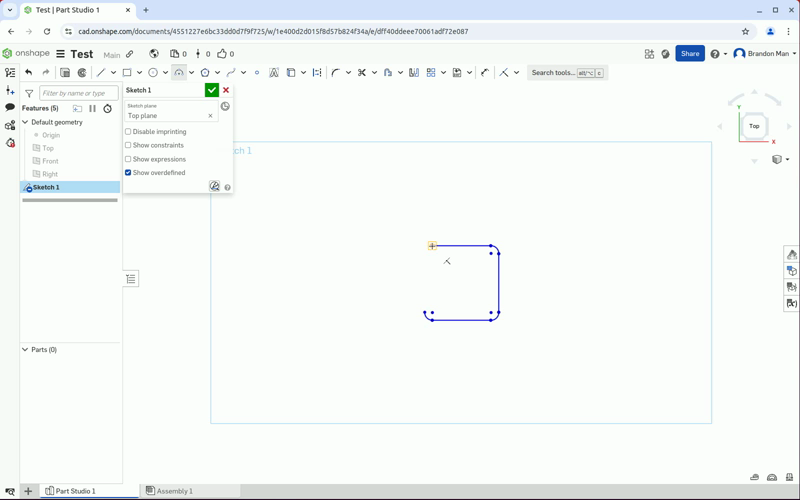
key_down(shift)
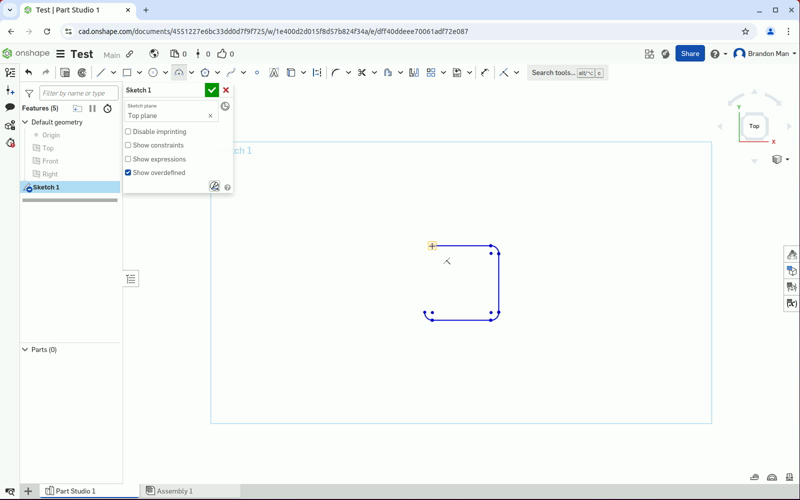
mouse_move(424, 253)
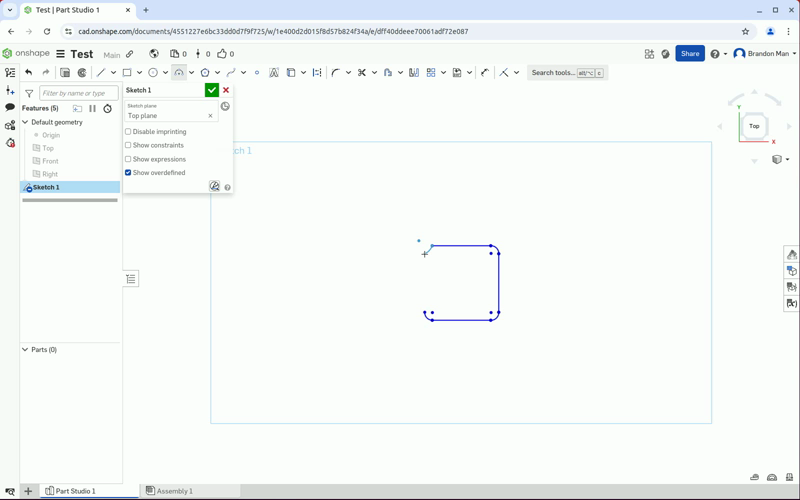
click(424, 253)
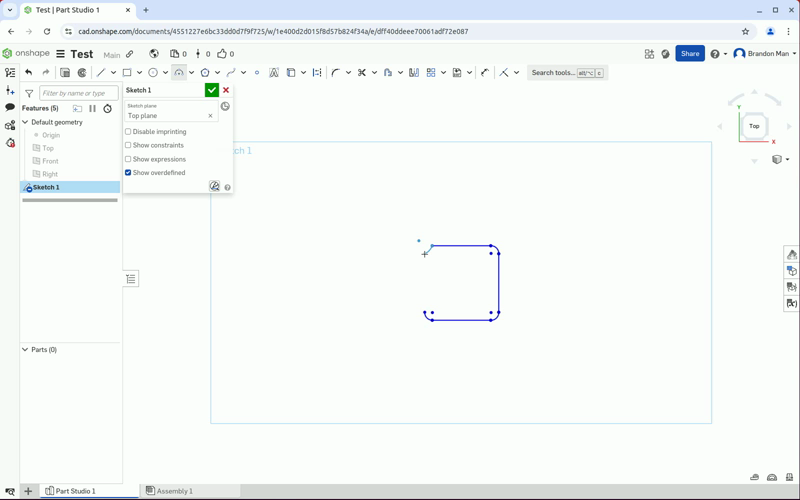
mouse_move(426, 248)
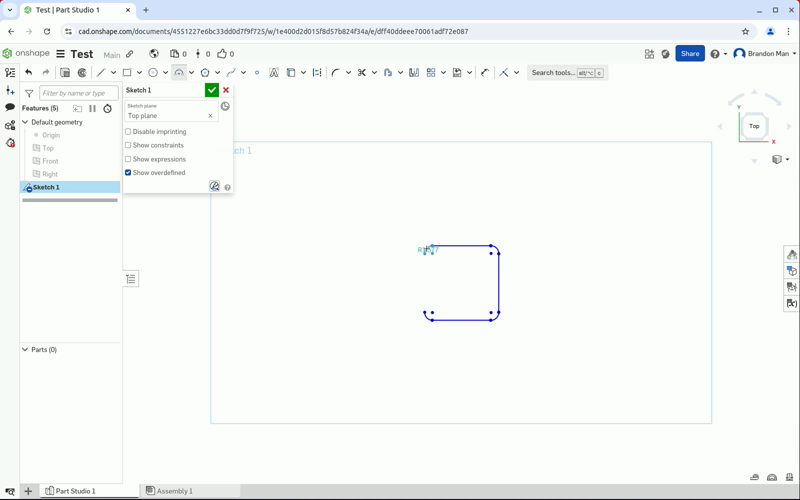
click(426, 248)
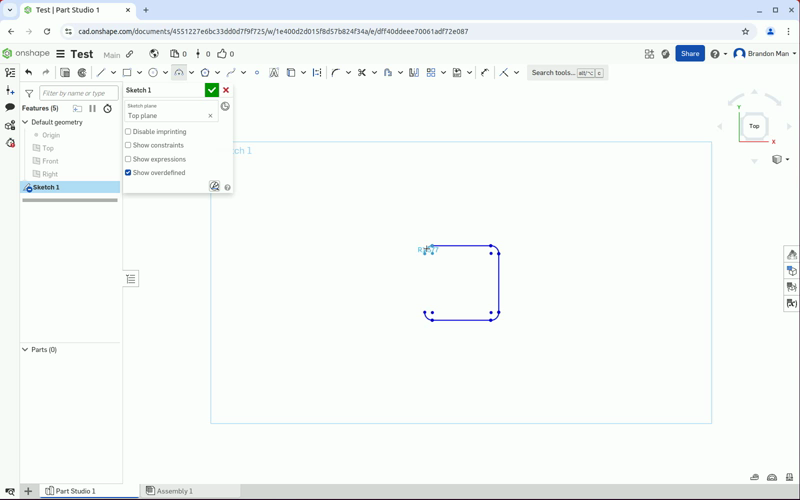
key_up(shift)
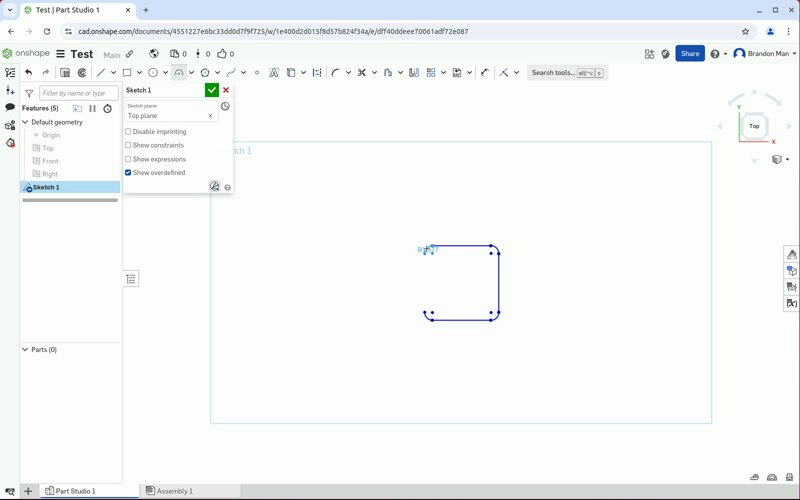
key(esc)
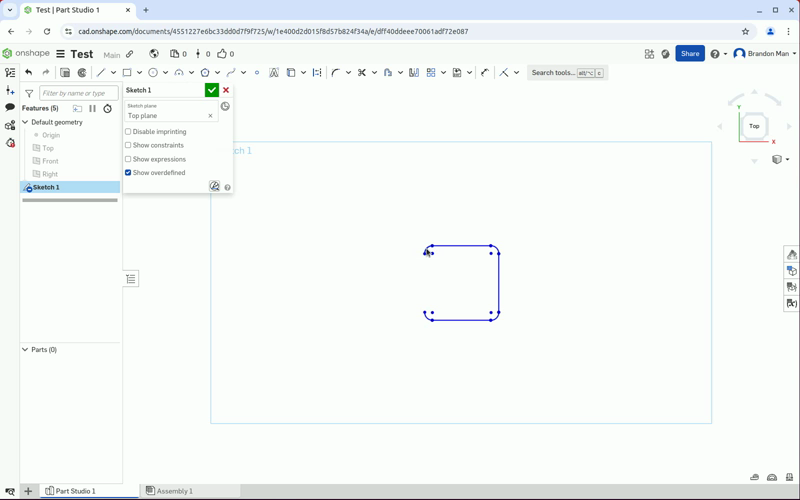
key(l)
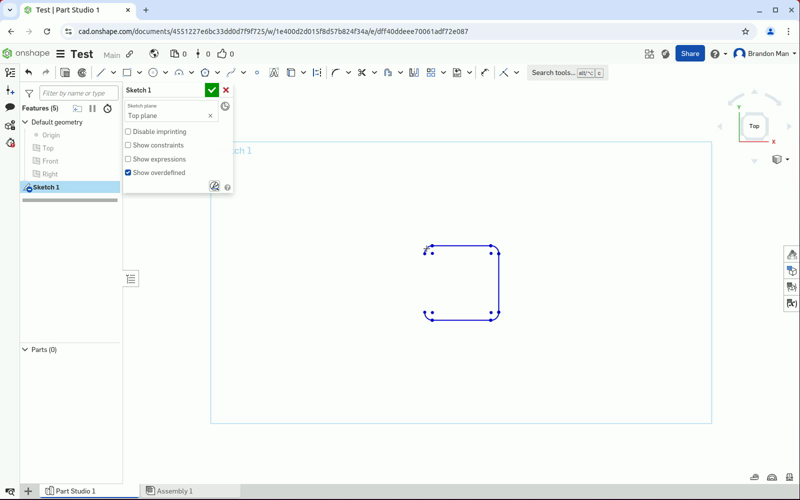
mouse_move(424, 253)
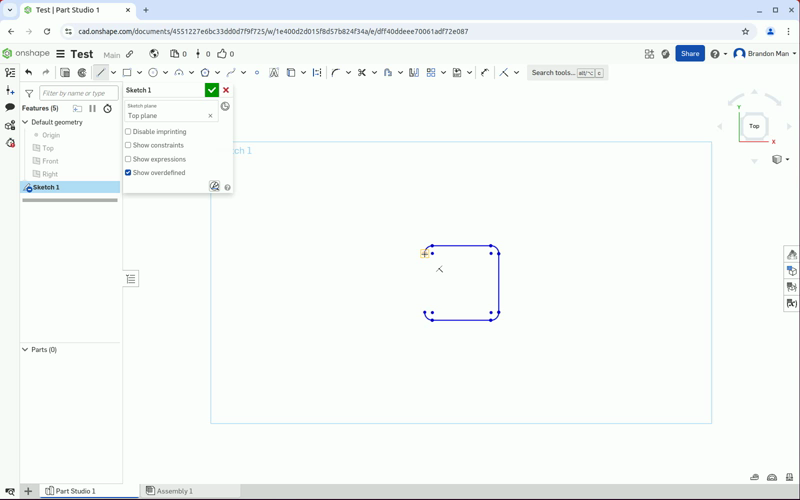
click(424, 253)
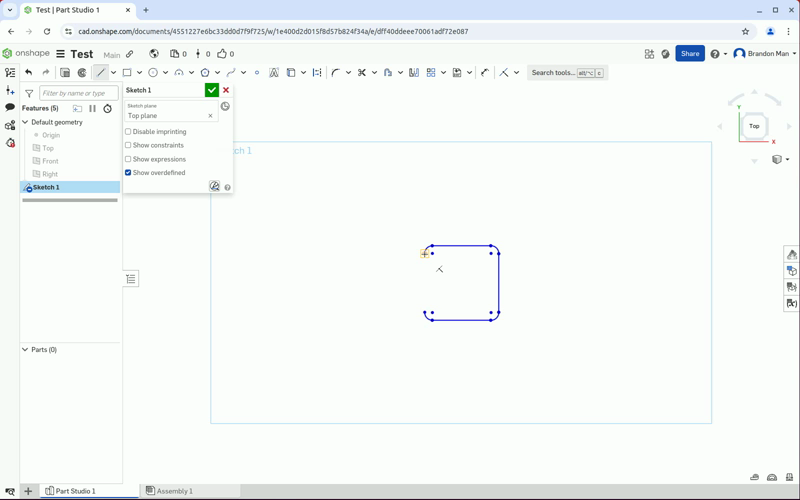
mouse_move(454, 253)
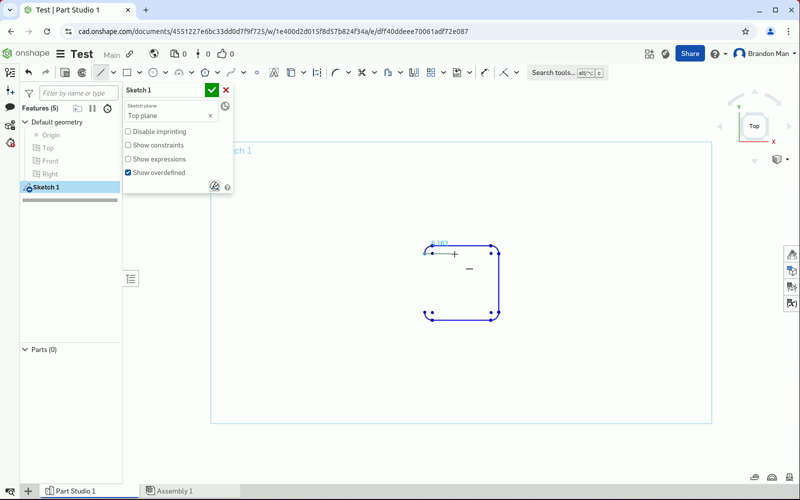
key_down(shift)
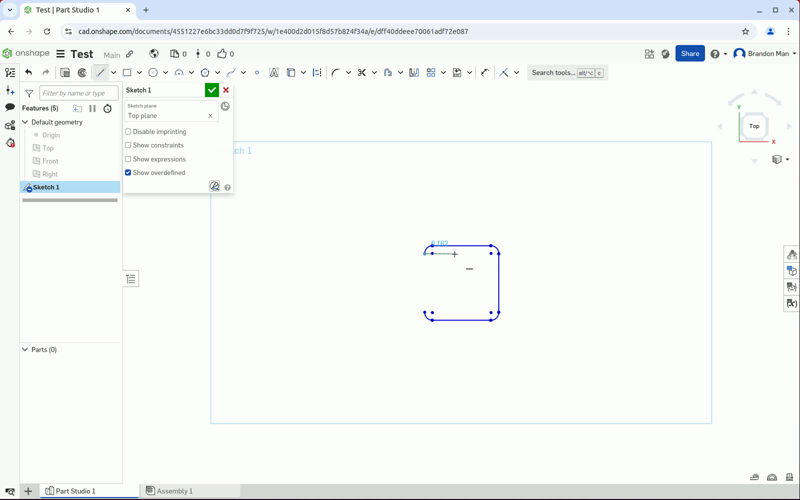
mouse_move(424, 312)
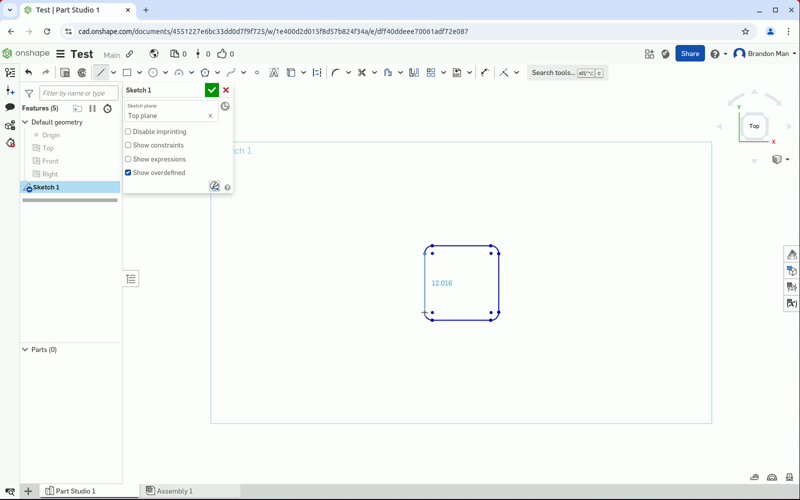
key_up(shift)
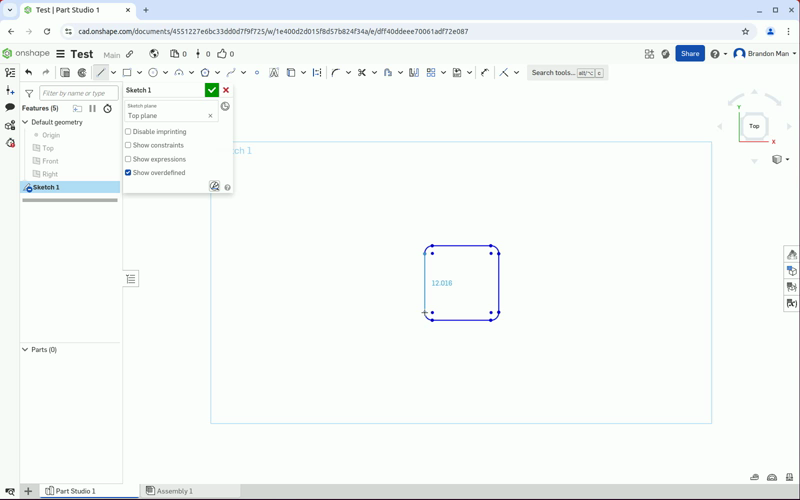
click(424, 312)
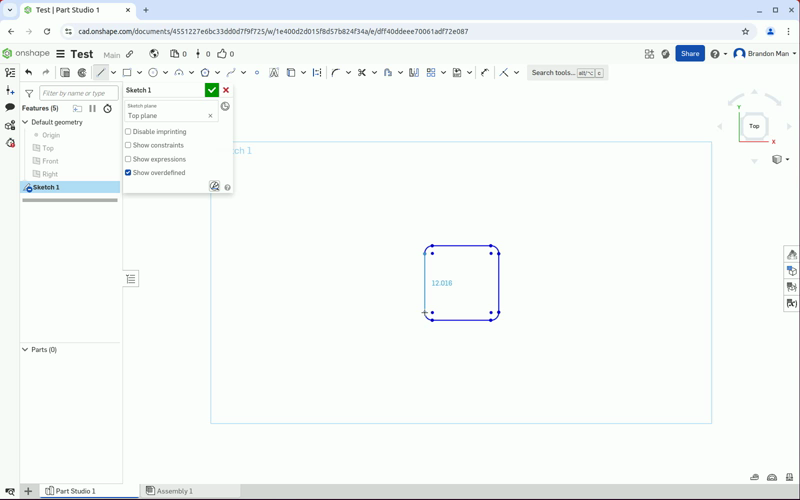
key(esc)
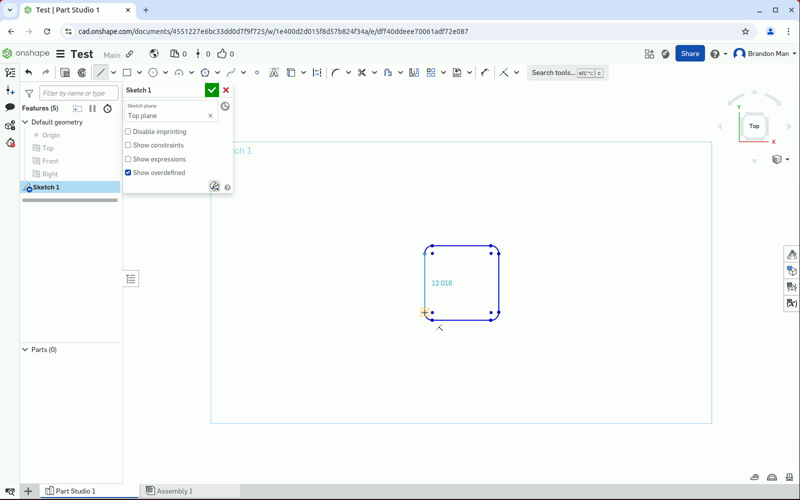
key(c)
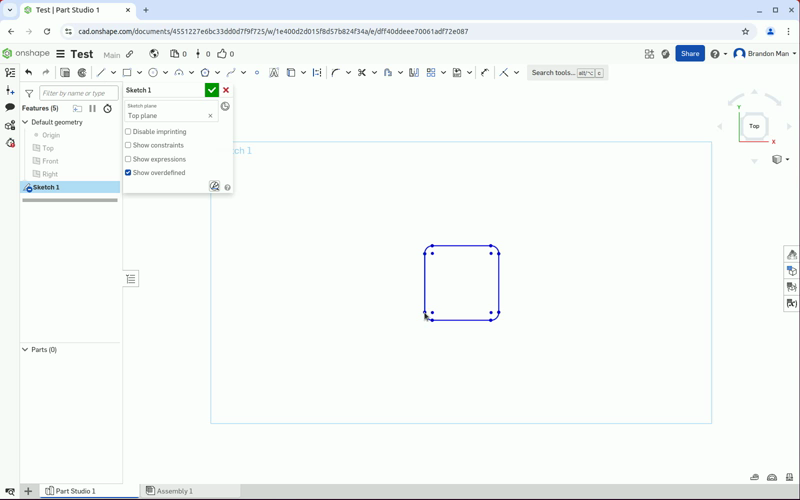
key_down(shift)
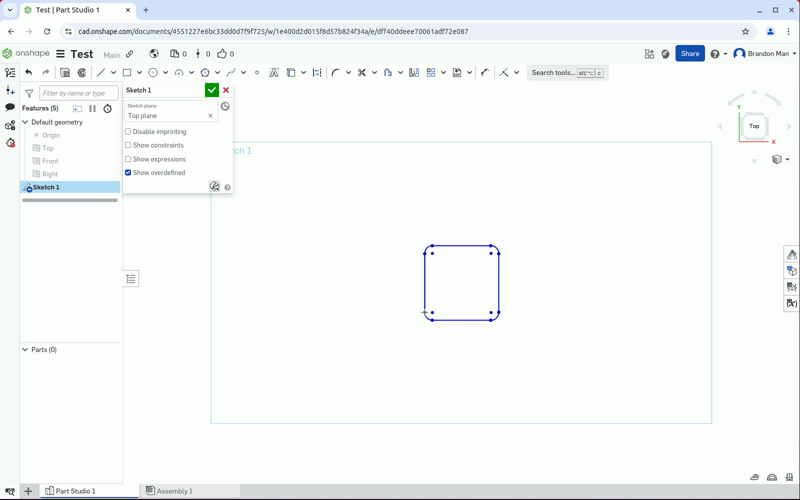
mouse_move(461, 283)
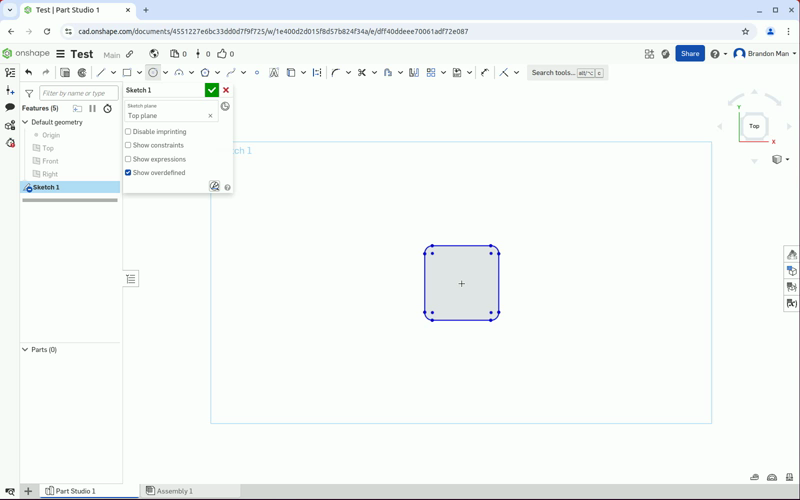
click(461, 283)
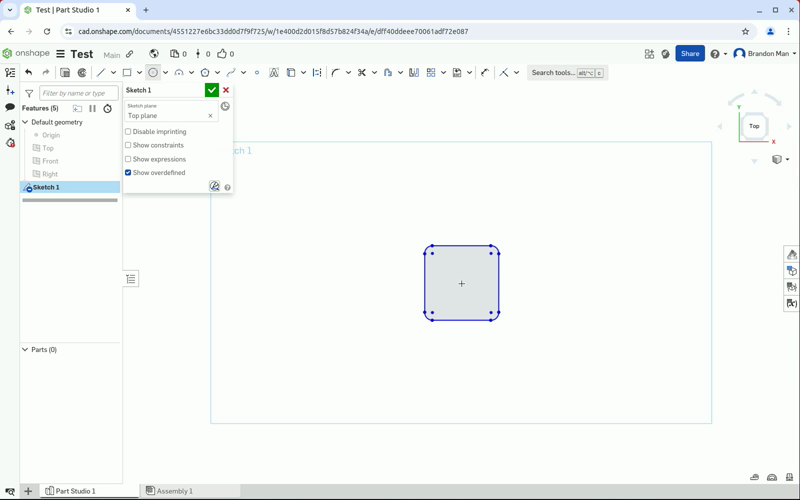
key_up(shift)
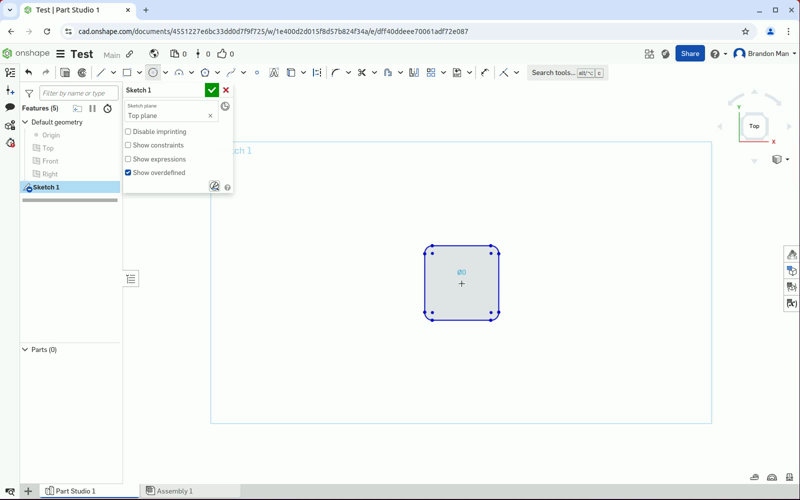
mouse_move(498, 283)
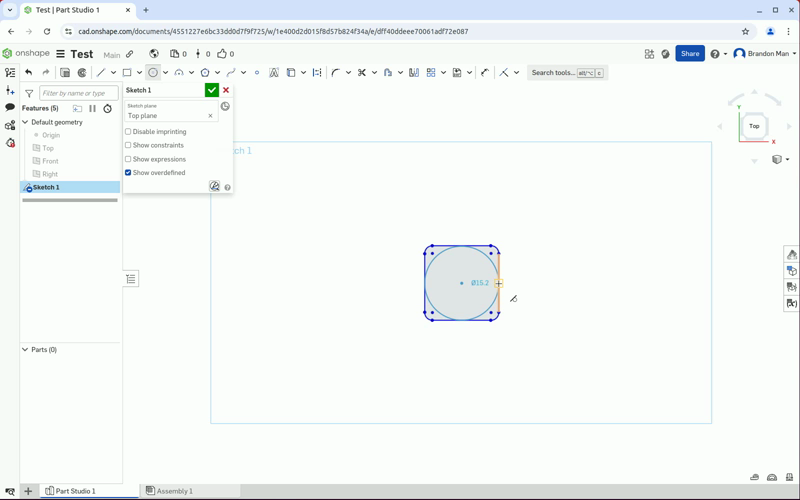
click(498, 283)
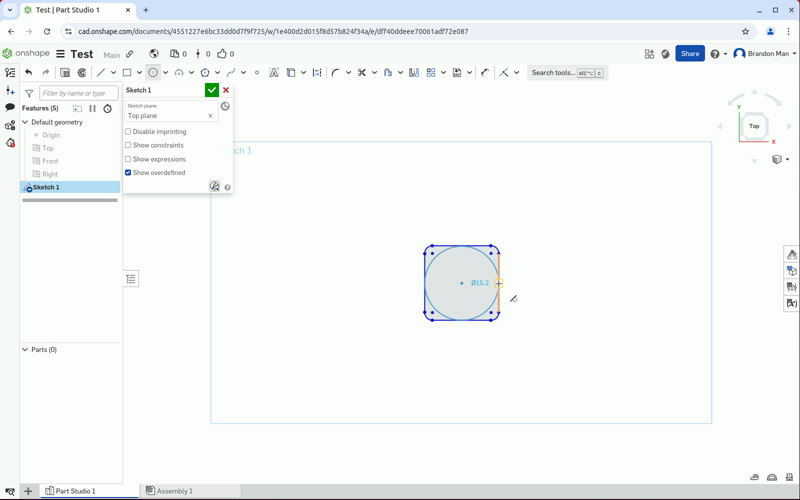
key(esc)
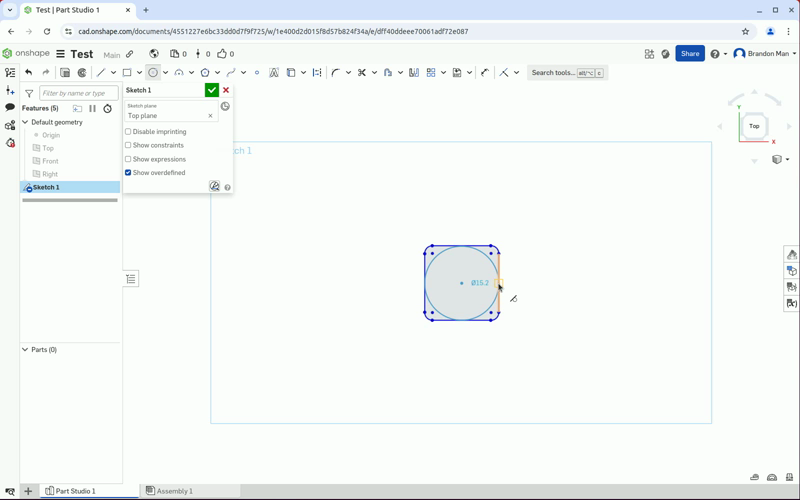
mouse_move(495, 259)
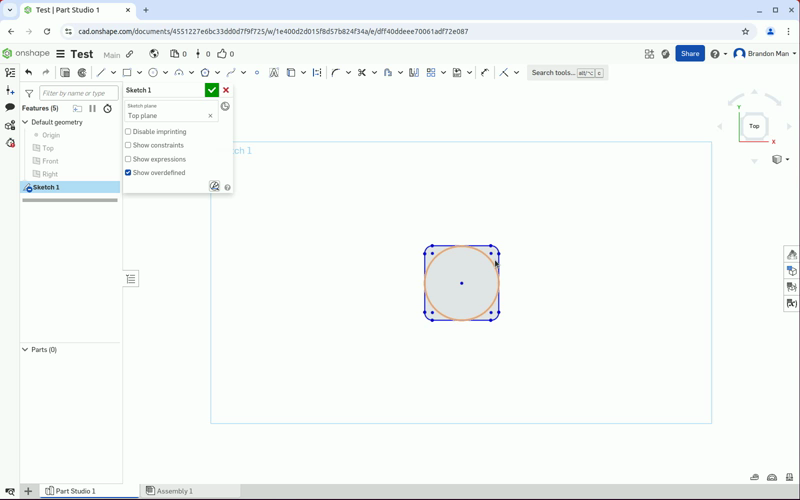
scroll(6)
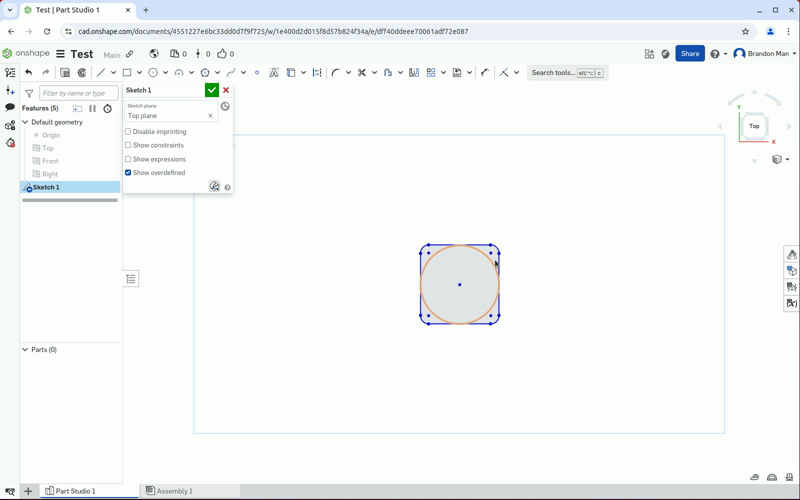
scroll(6)
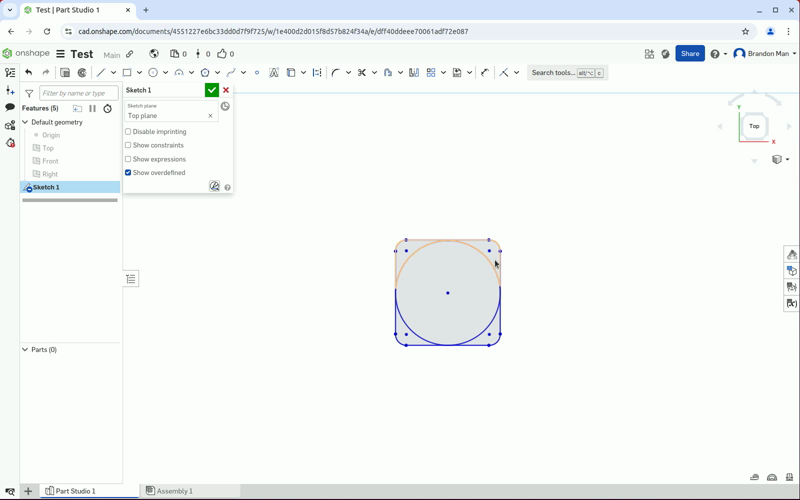
scroll(6)
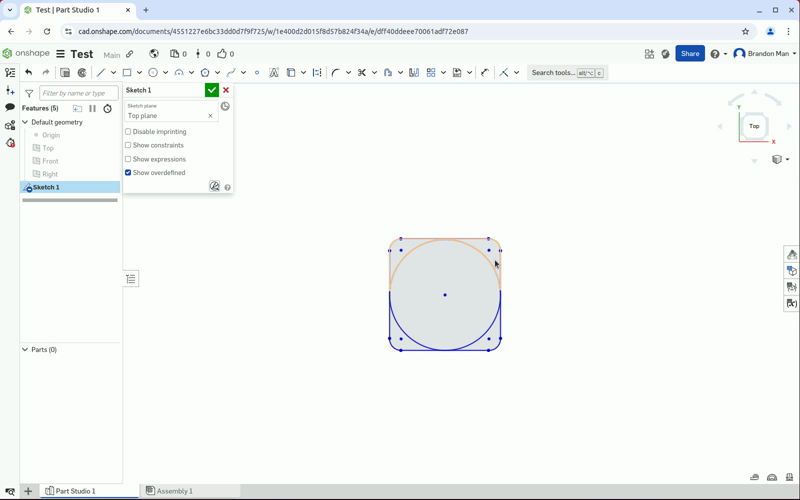
scroll(6)
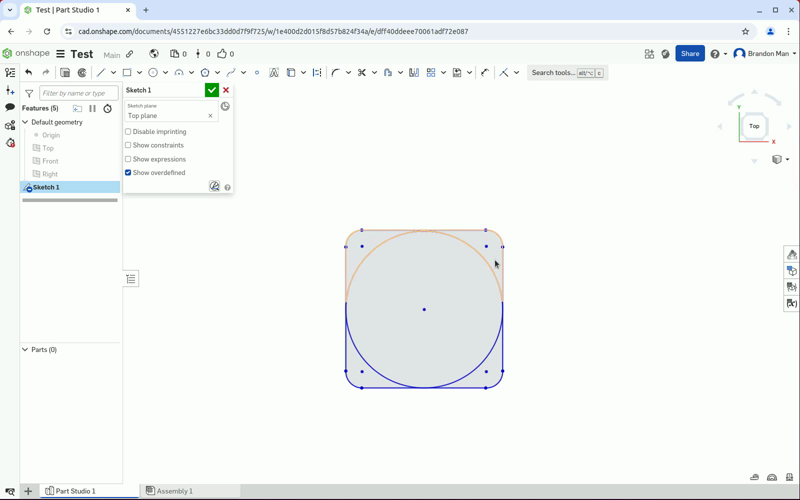
scroll(6)
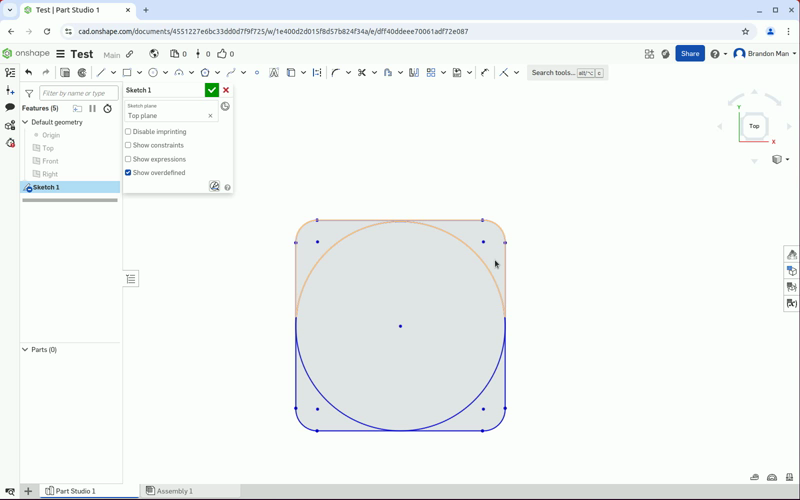
scroll(6)
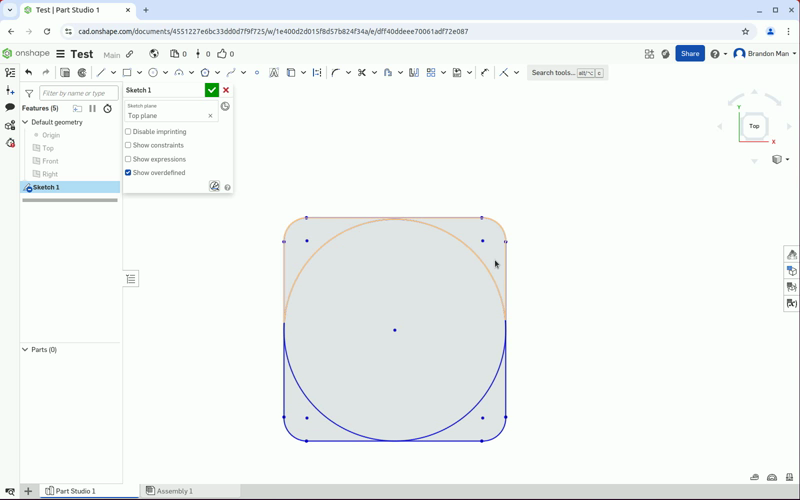
scroll(6)
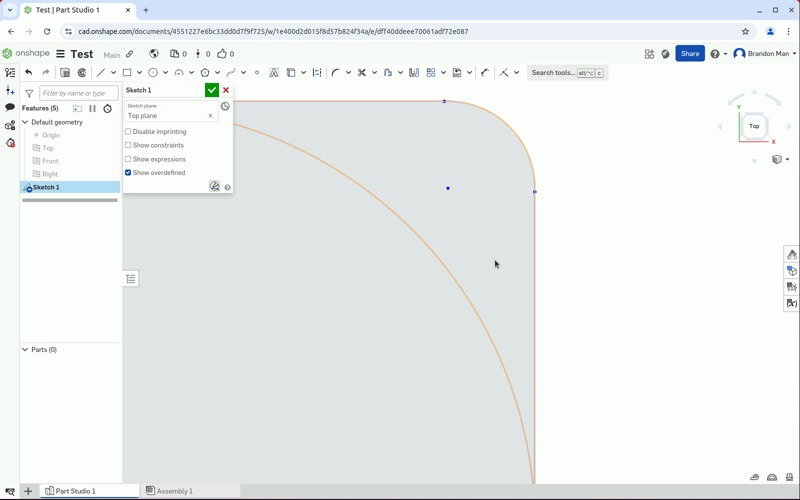
click(495, 259)
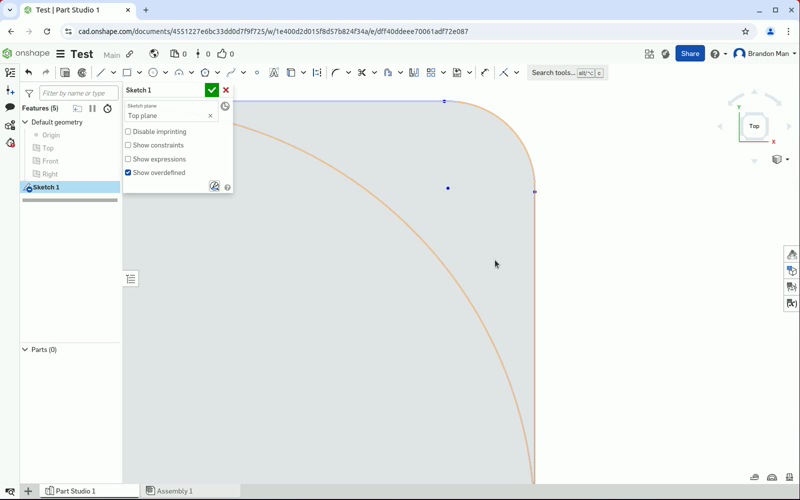
scroll(-6)
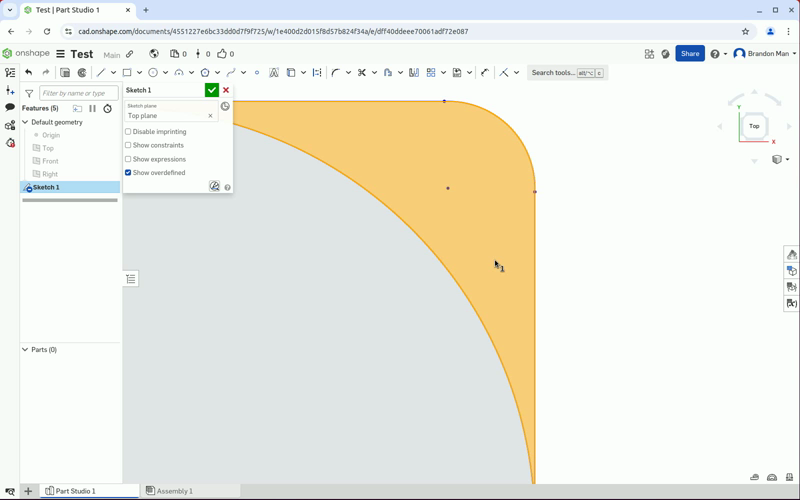
scroll(-6)
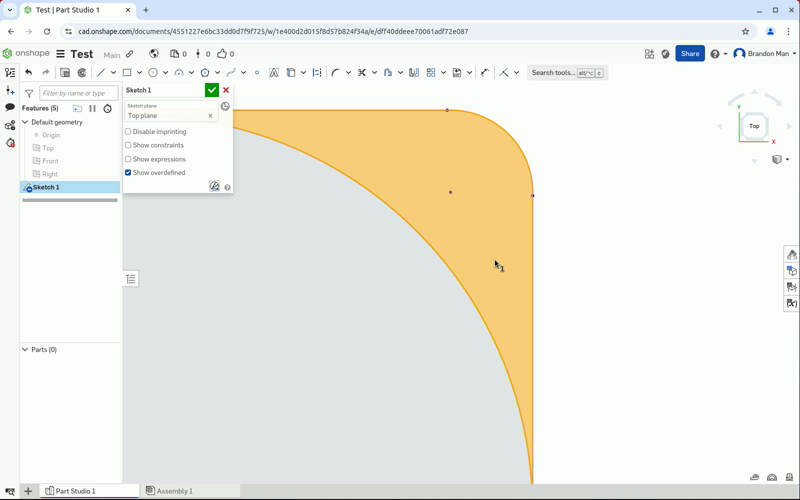
scroll(-6)
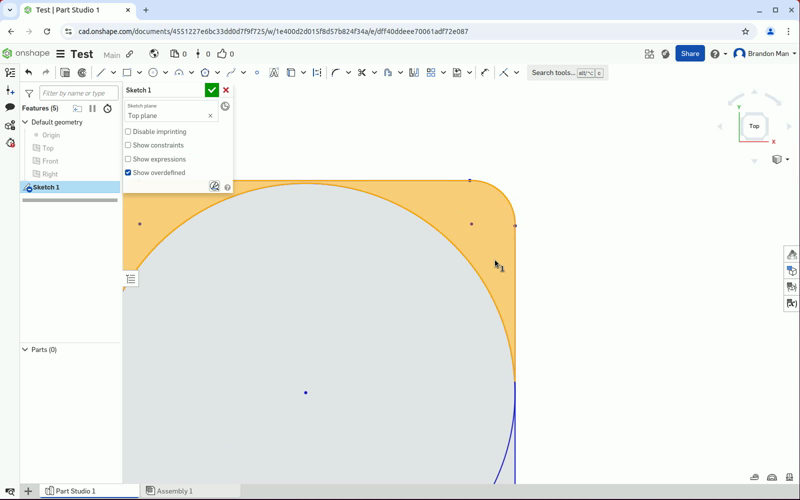
scroll(-6)
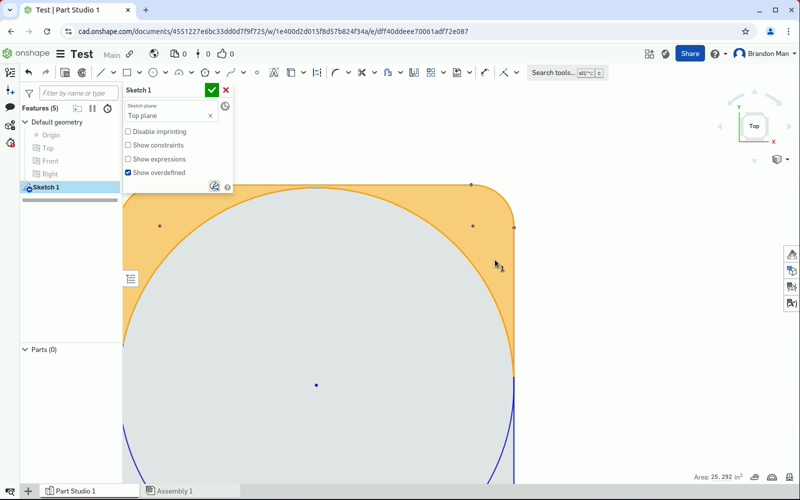
scroll(-6)
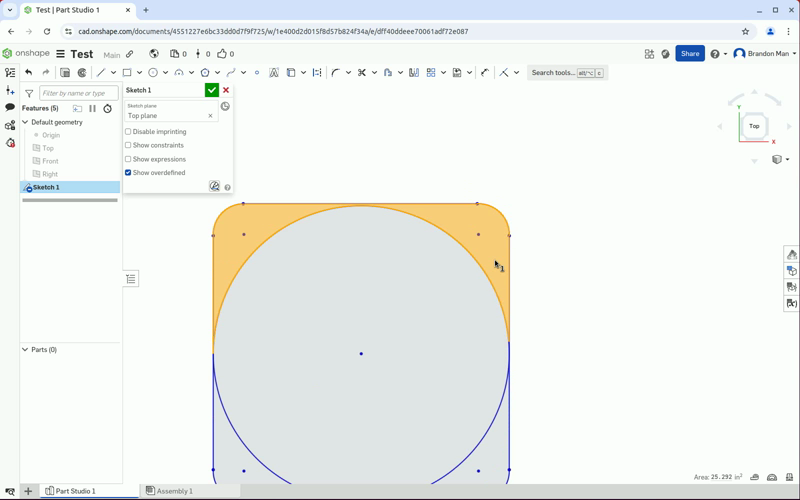
scroll(-6)
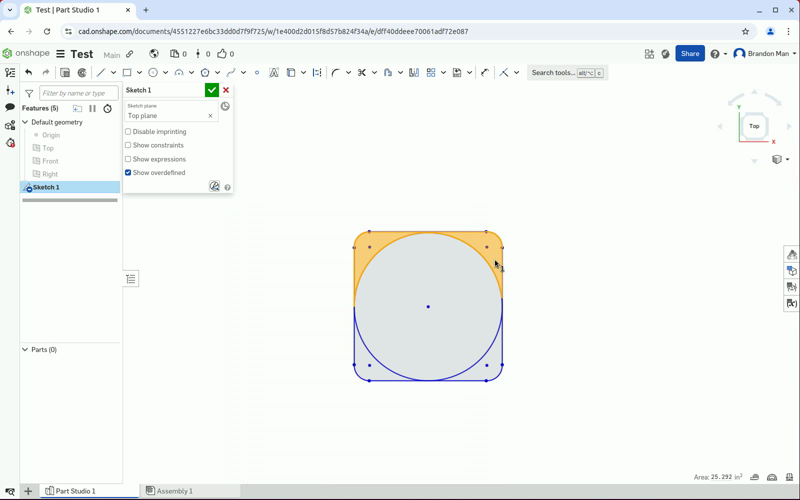
scroll(-6)
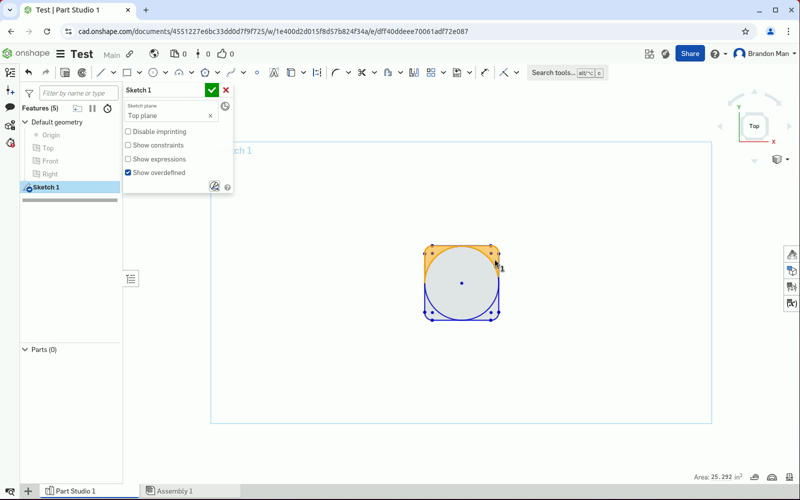
mouse_move(73, 352)
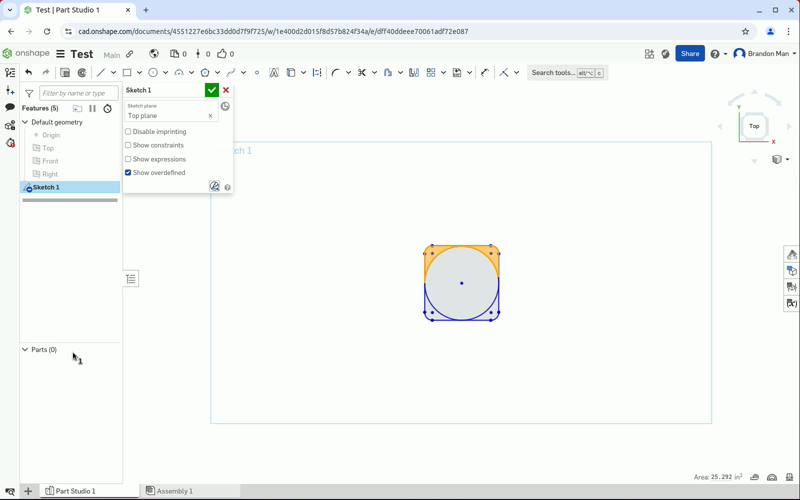
key(shift+y)
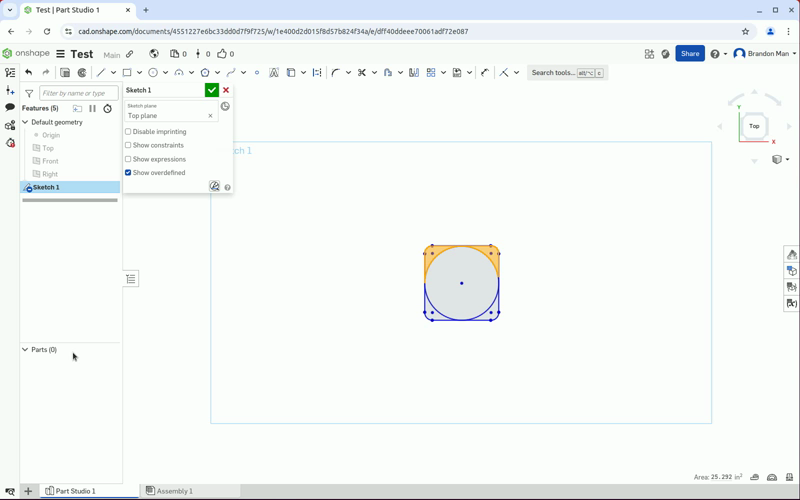
key(shift+e)
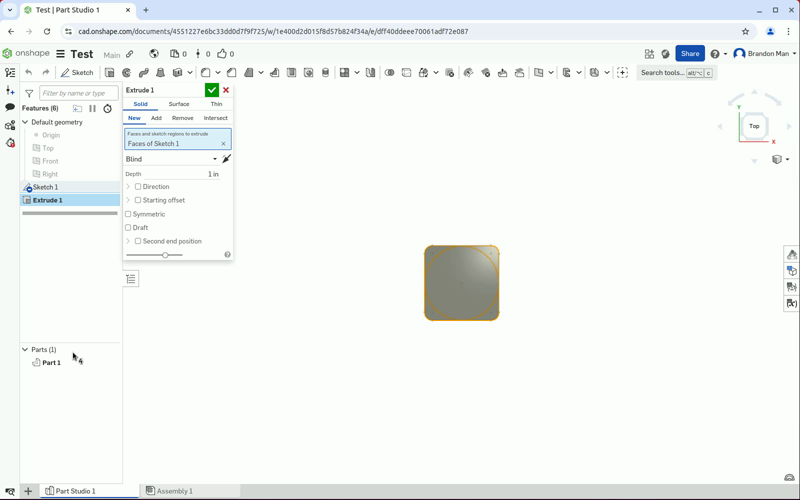
mouse_move(143, 106)
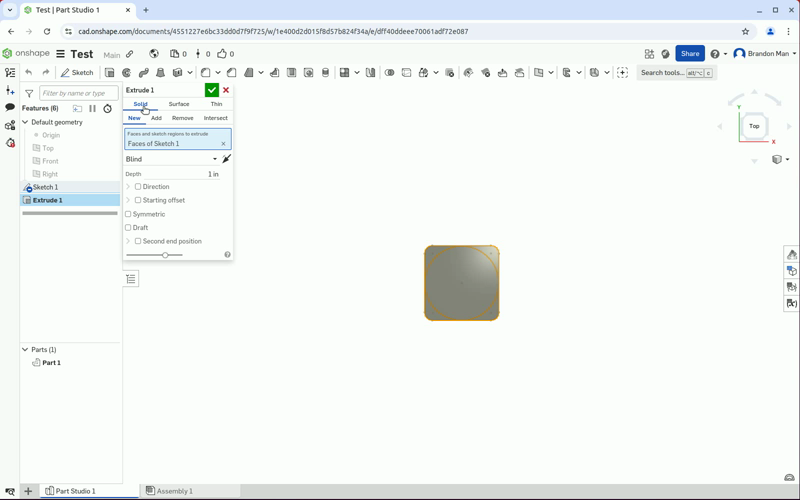
click(143, 106)
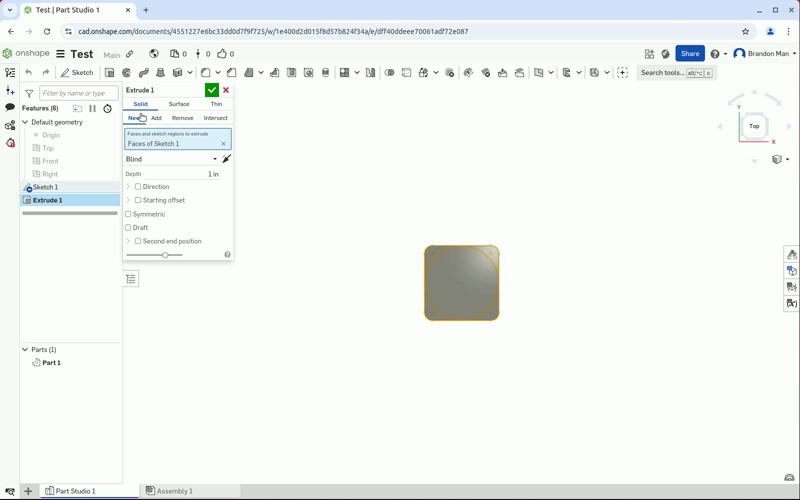
mouse_move(137, 120)
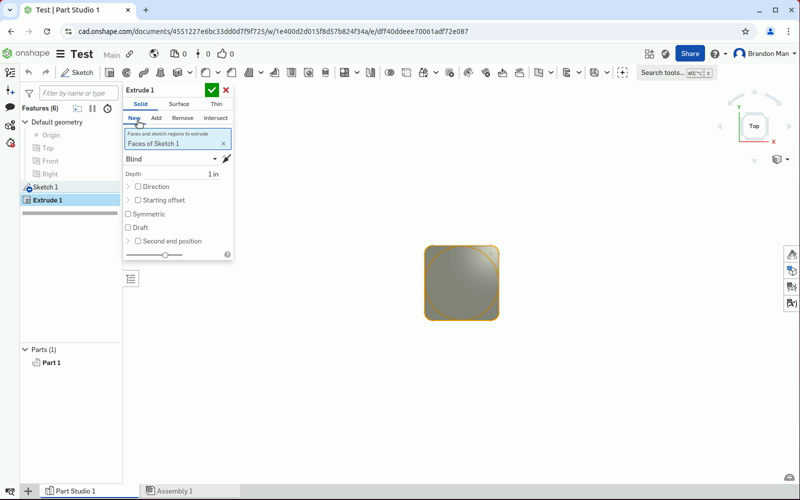
click(137, 120)
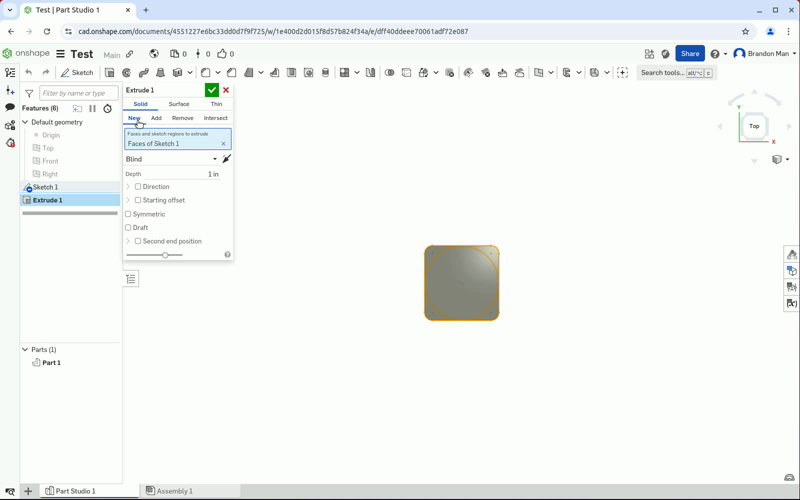
key(tab, 4)
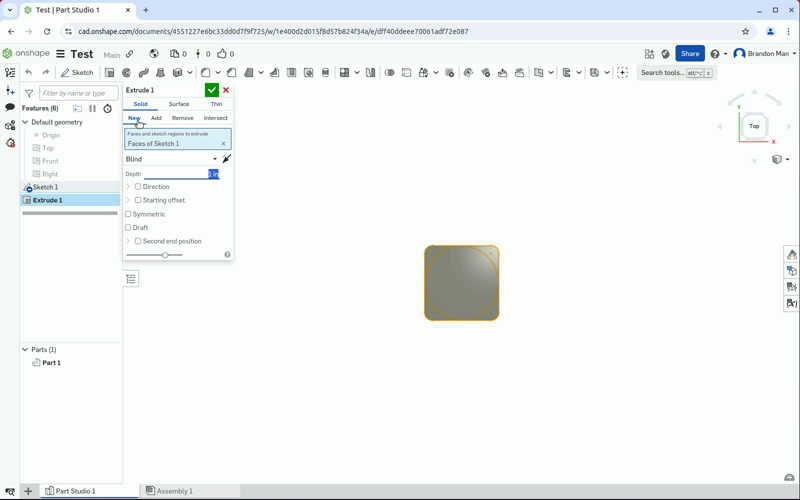
text(3.129)
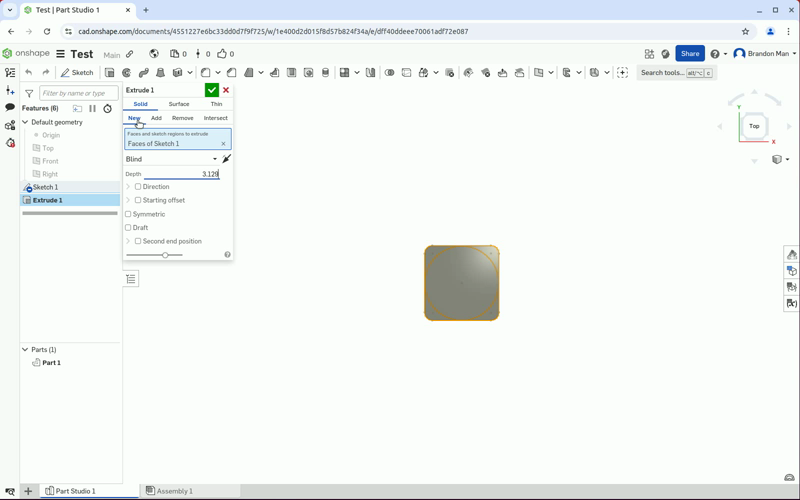
key(enter)
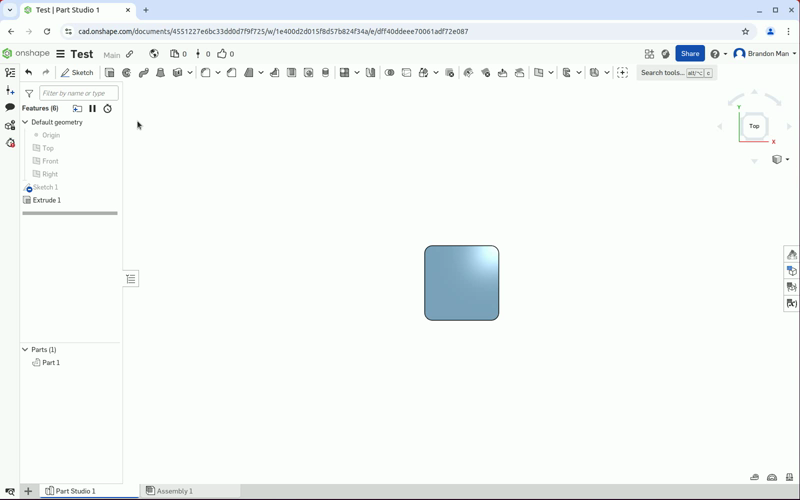
key(shift+h)
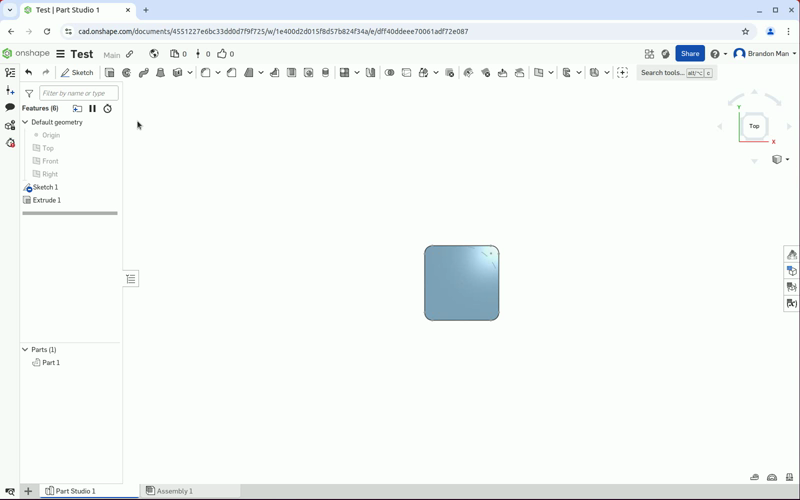
key(shift+h)
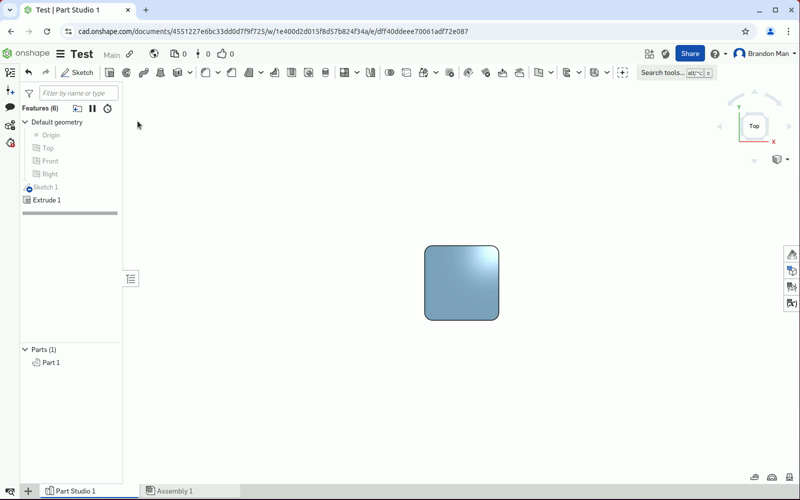
mouse_move(73, 189)
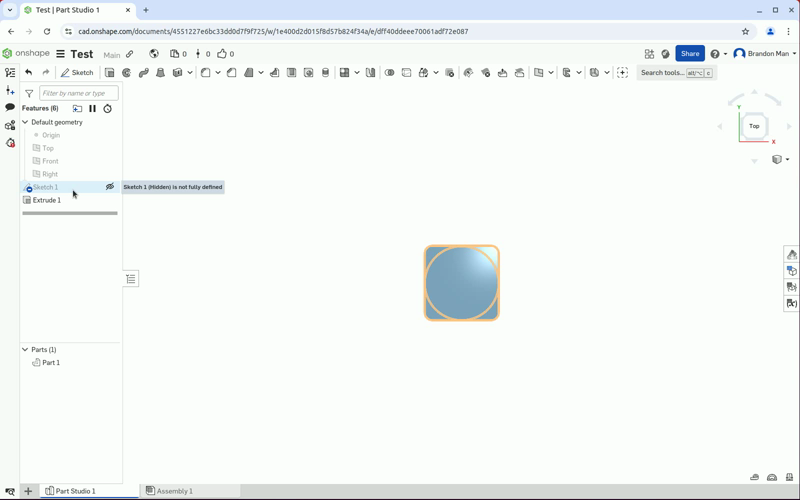
click(73, 189)
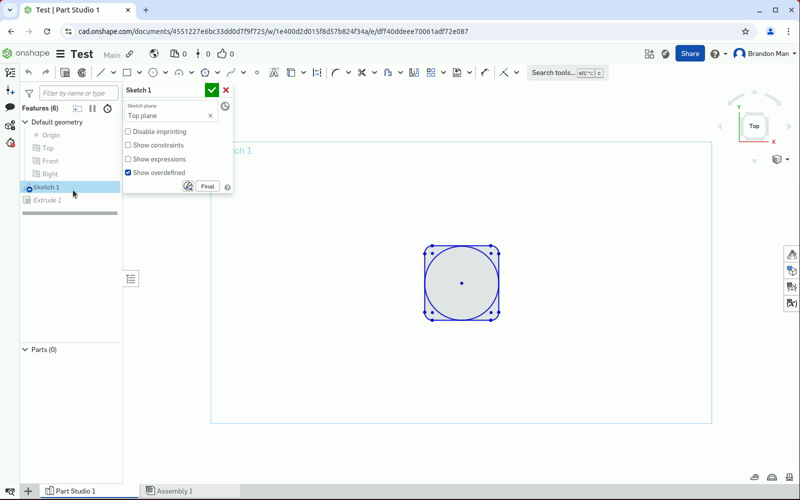
mouse_move(229, 92)
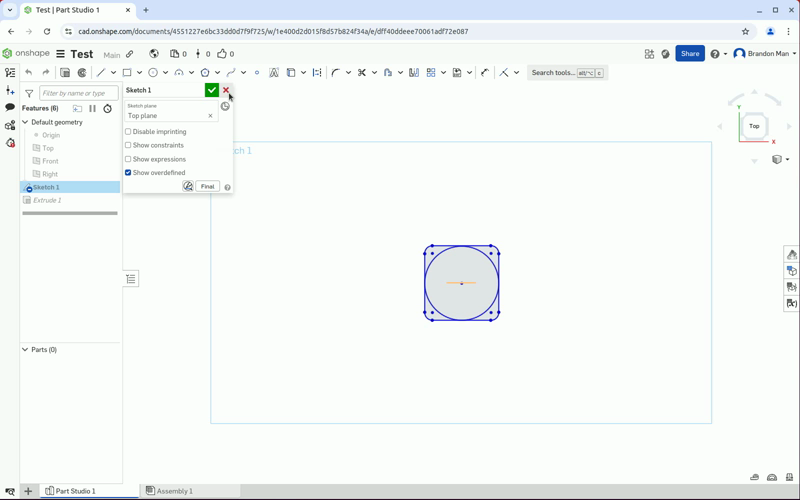
click(229, 92)
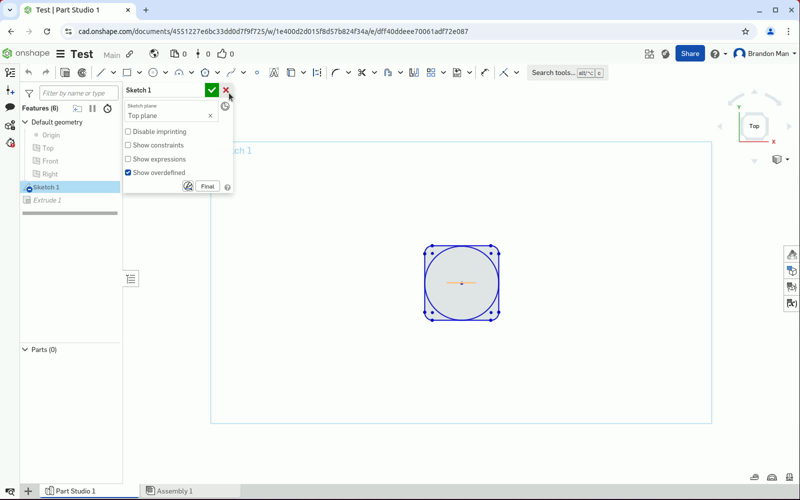
key(shift+s)
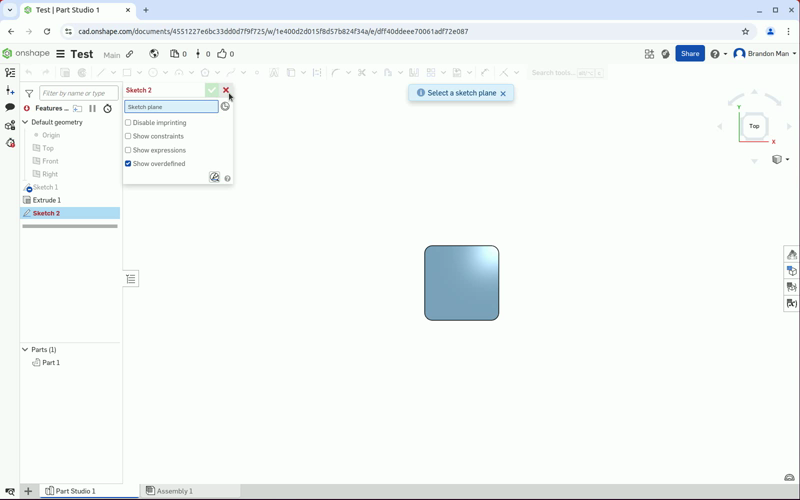
mouse_move(73, 150)
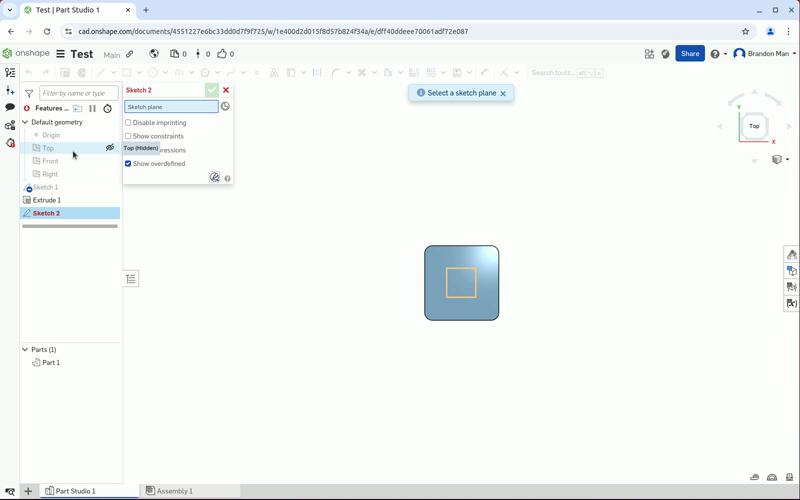
click(73, 150)
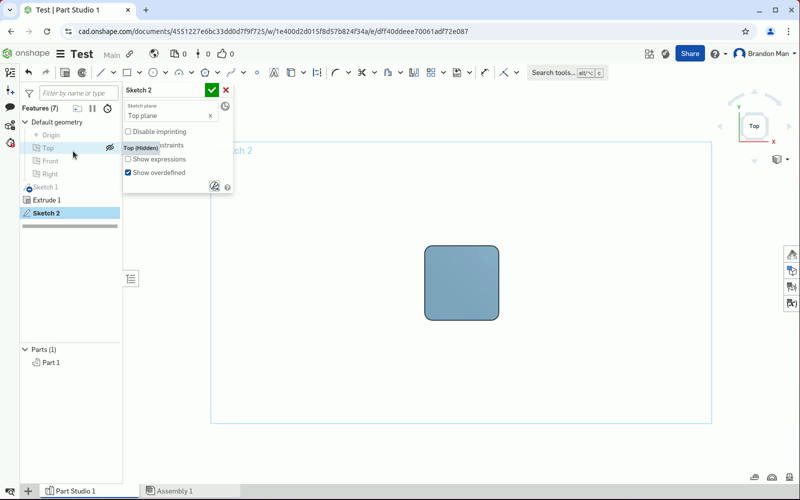
mouse_move(73, 352)
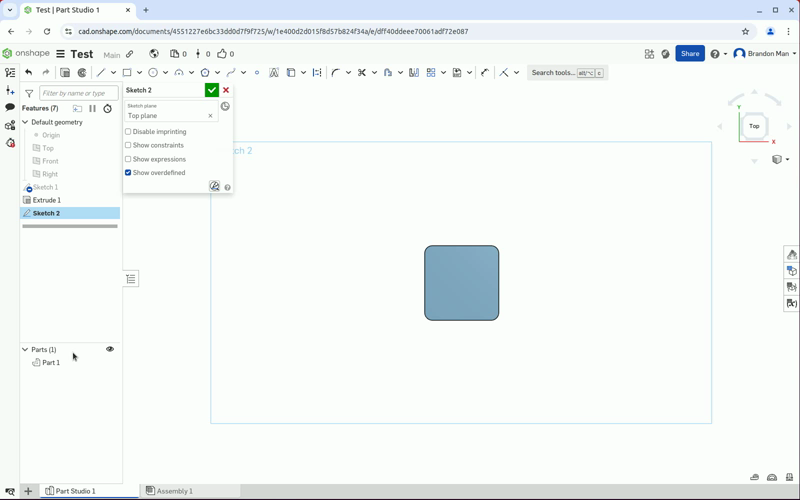
key(y)
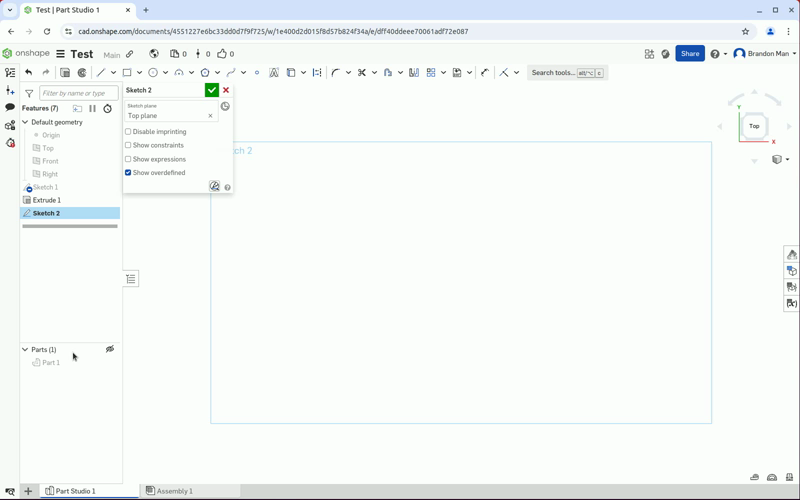
key(c)
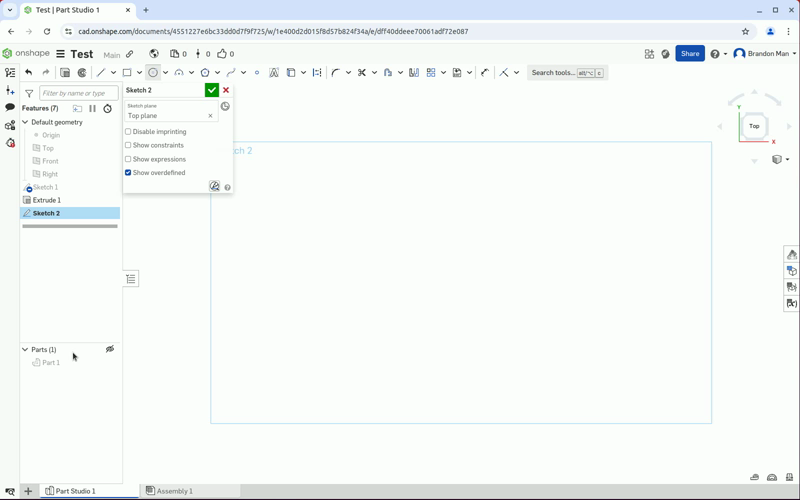
key_down(shift)
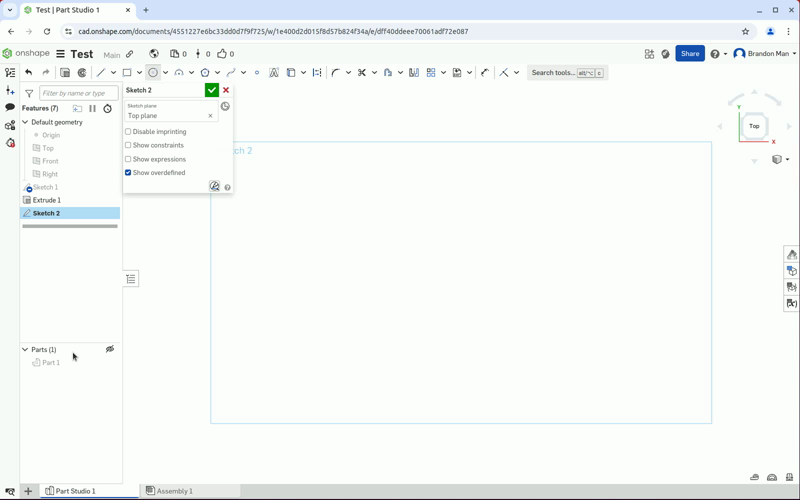
mouse_move(460, 282)
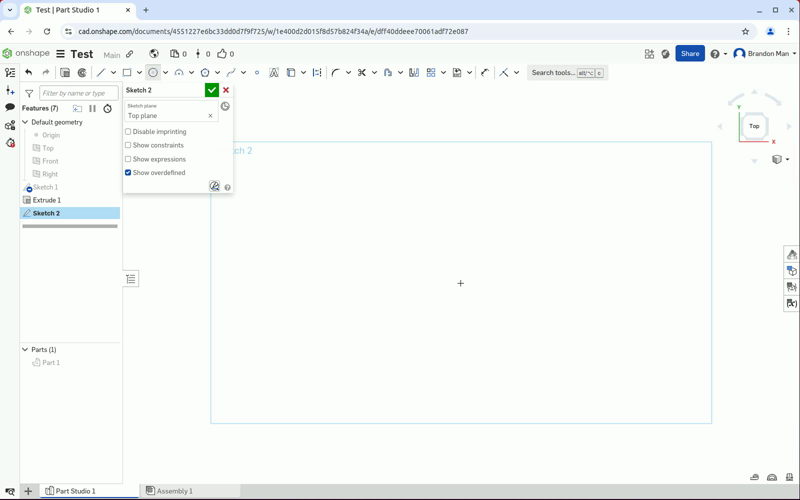
click(460, 282)
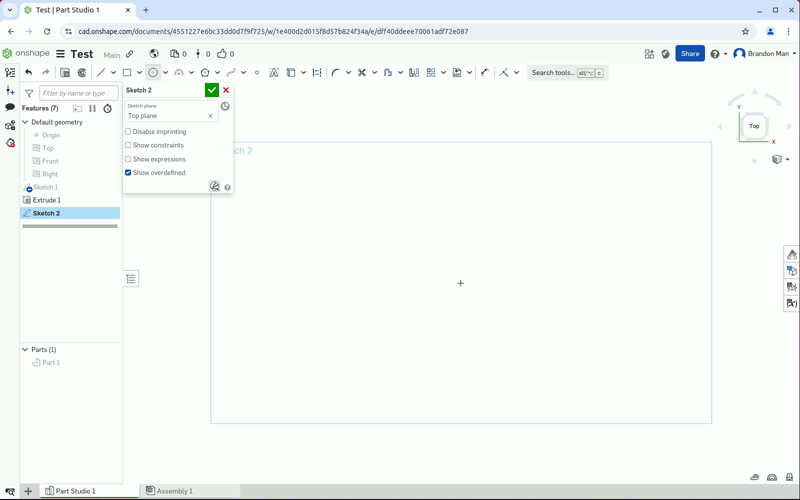
key_up(shift)
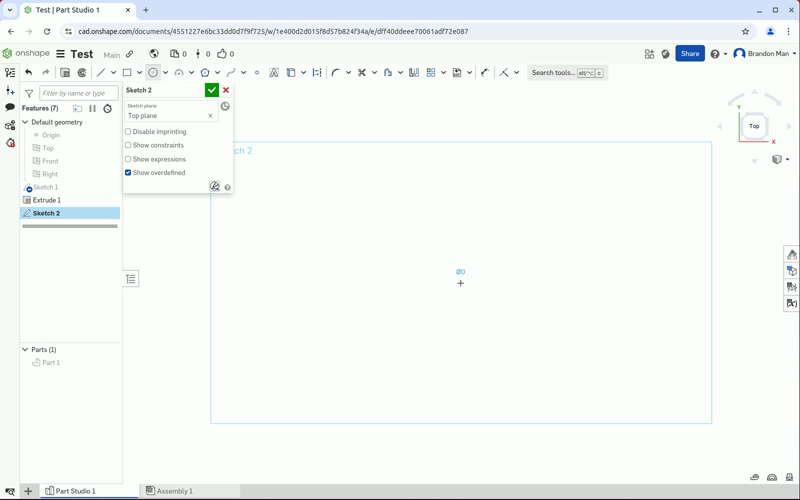
mouse_move(497, 282)
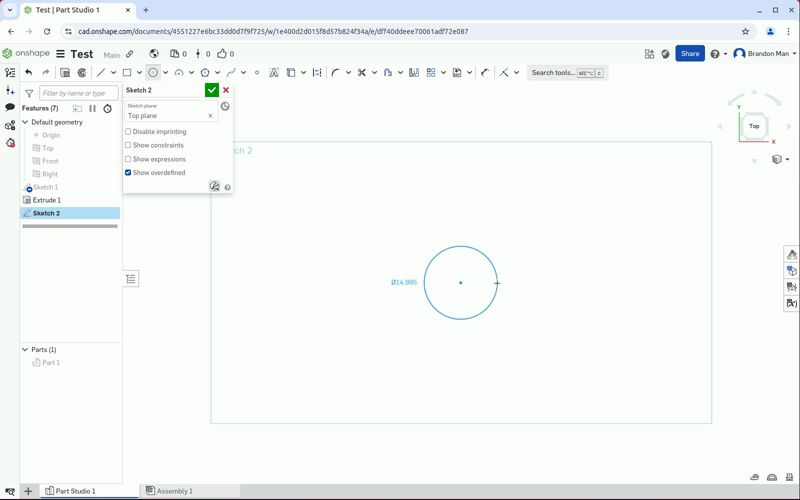
click(497, 282)
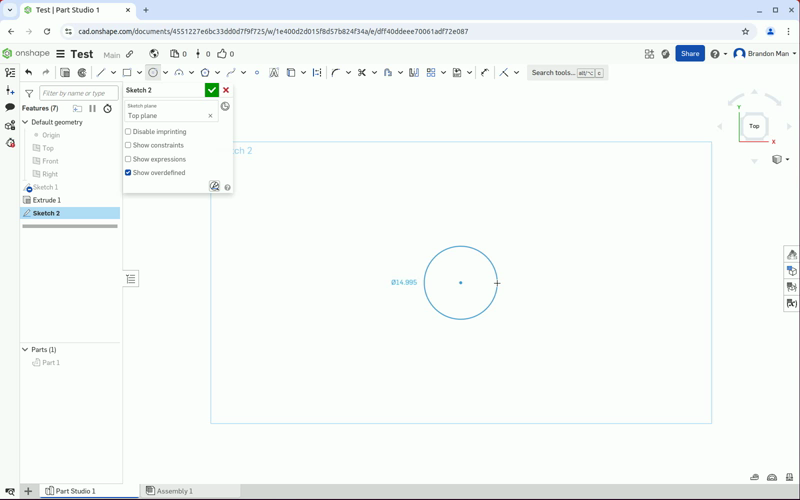
key(esc)
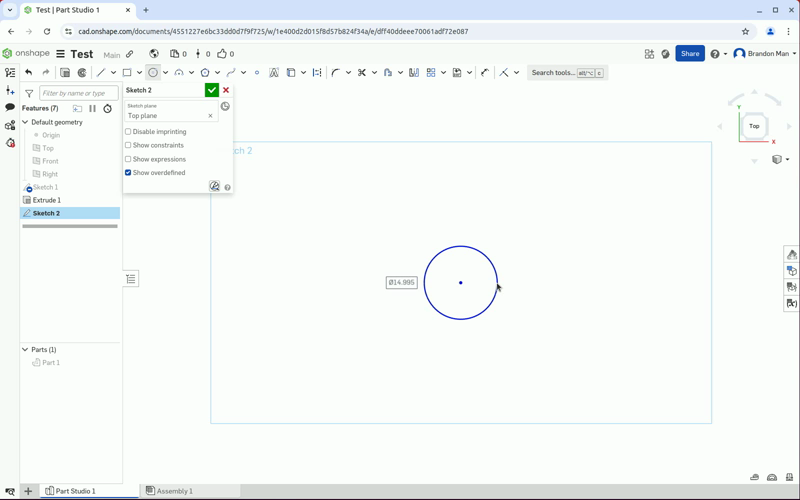
key(c)
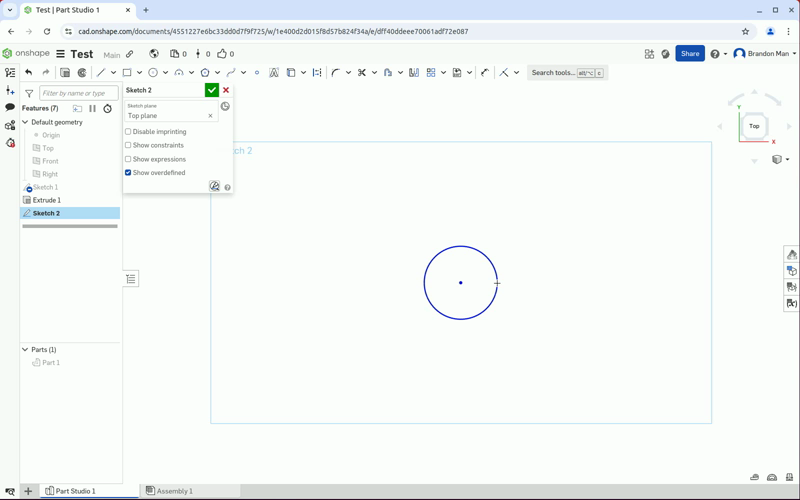
key_down(shift)
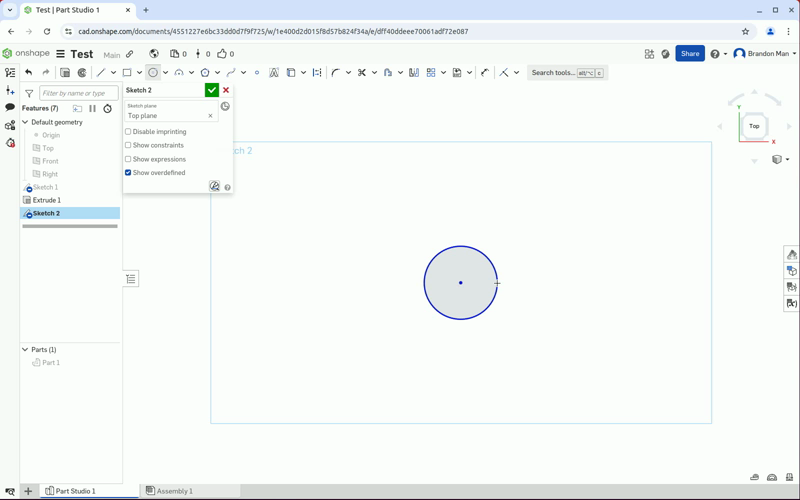
mouse_move(460, 282)
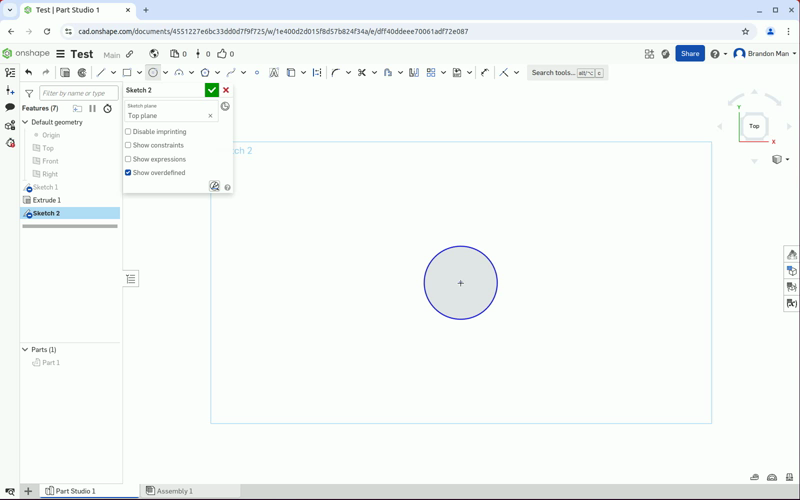
click(460, 282)
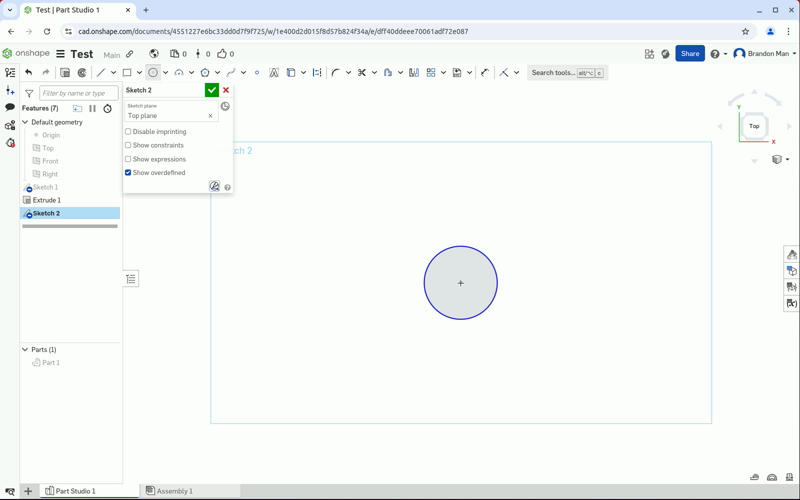
key_up(shift)
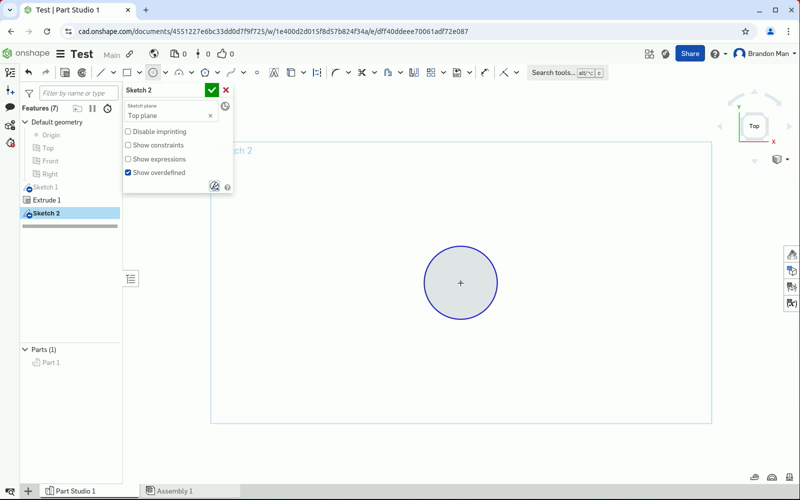
mouse_move(488, 282)
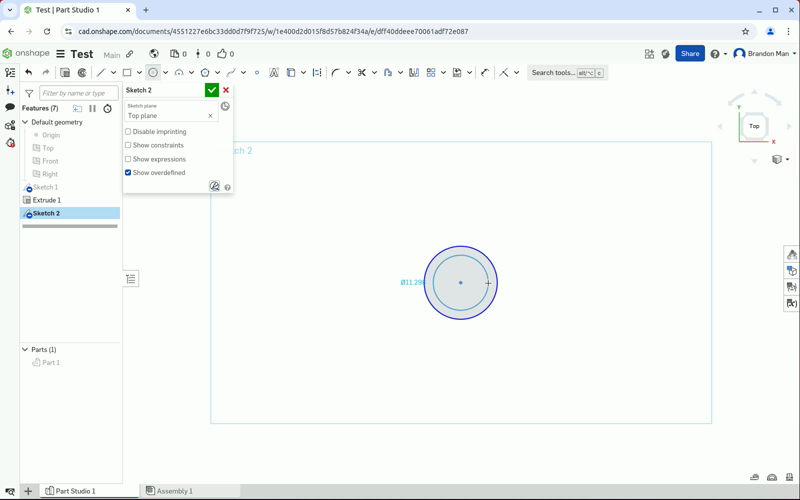
click(488, 282)
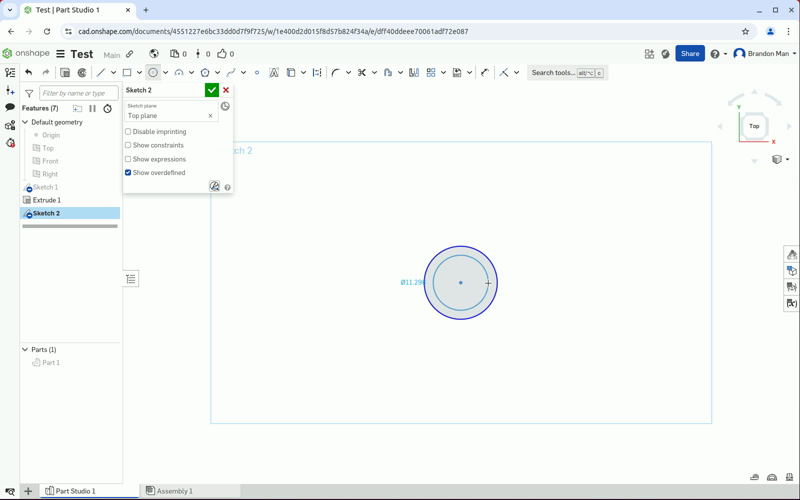
key(esc)
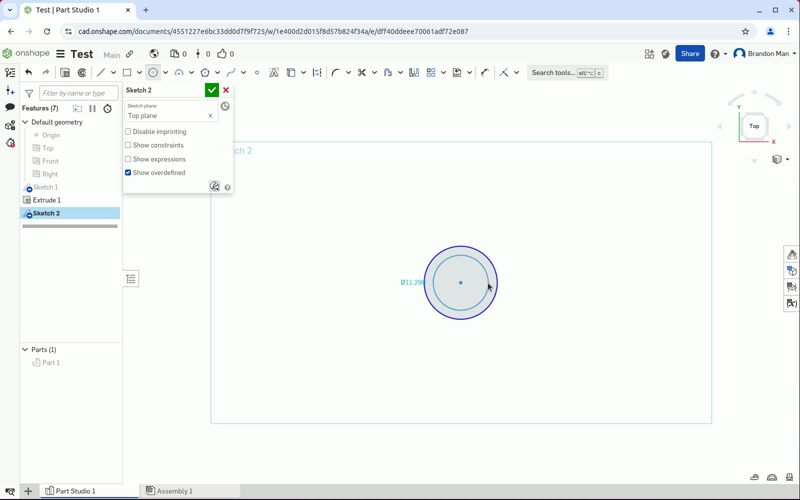
mouse_move(493, 276)
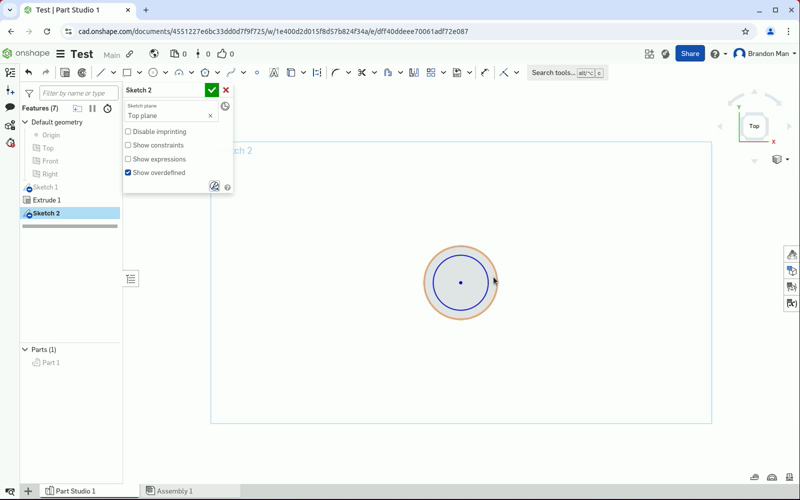
scroll(6)
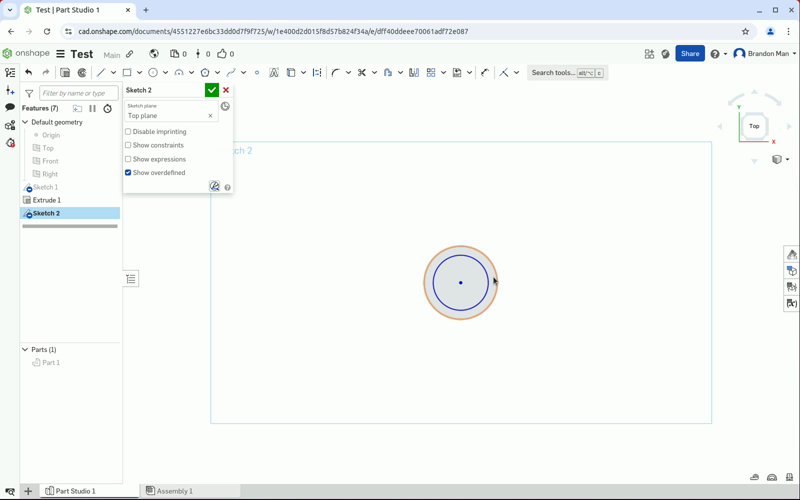
scroll(6)
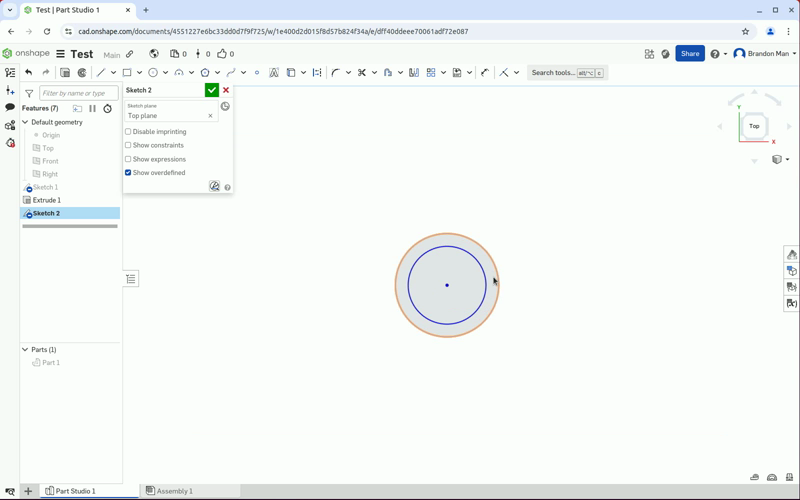
scroll(6)
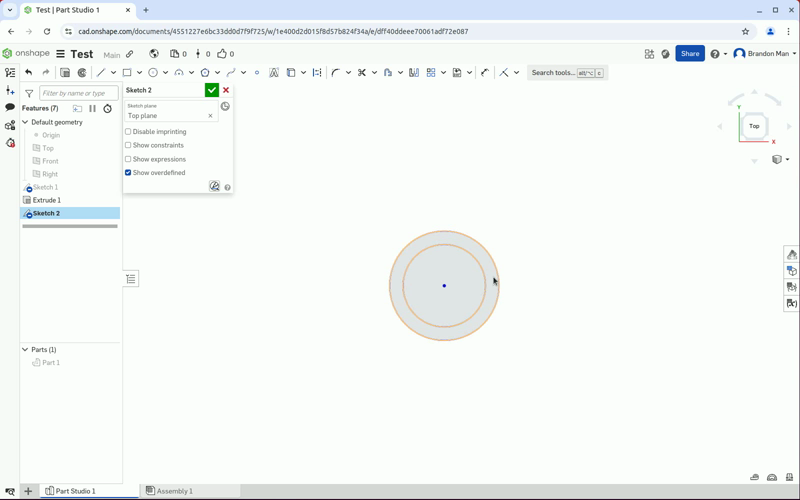
scroll(6)
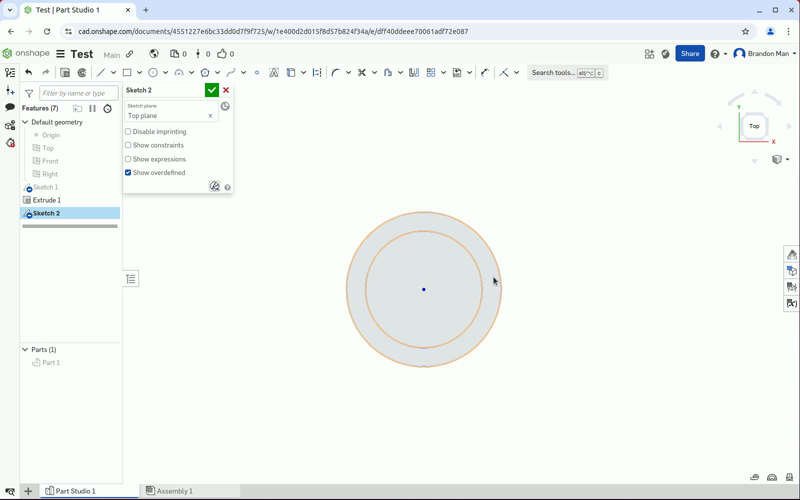
scroll(6)
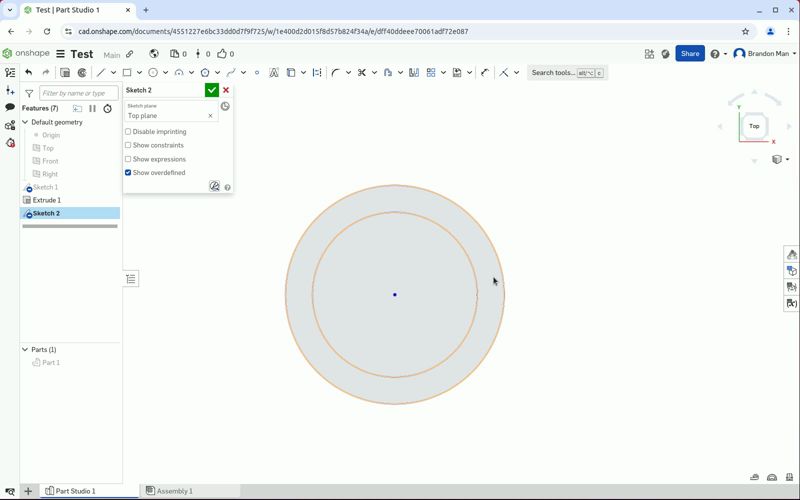
scroll(6)
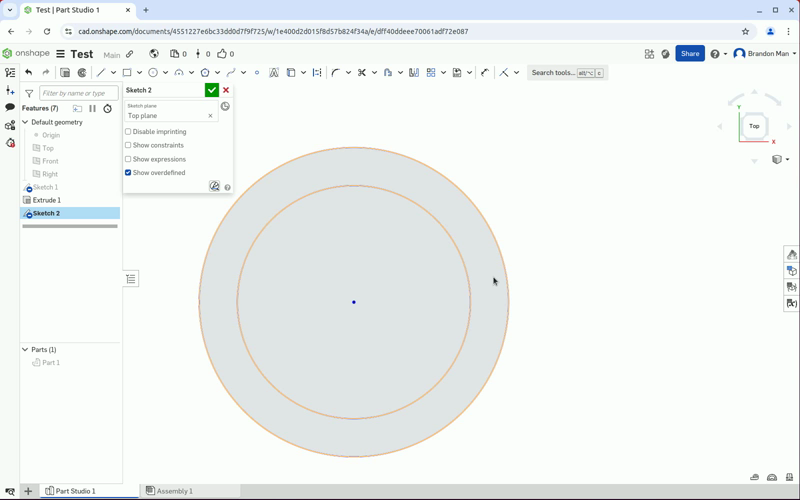
scroll(6)
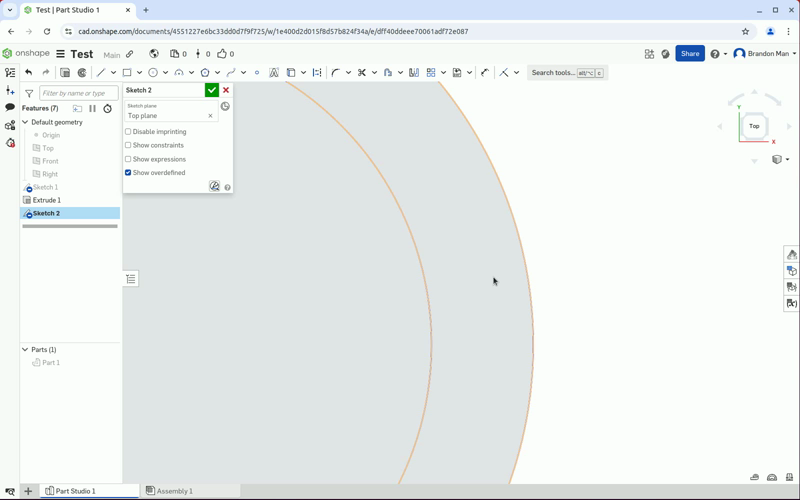
click(493, 276)
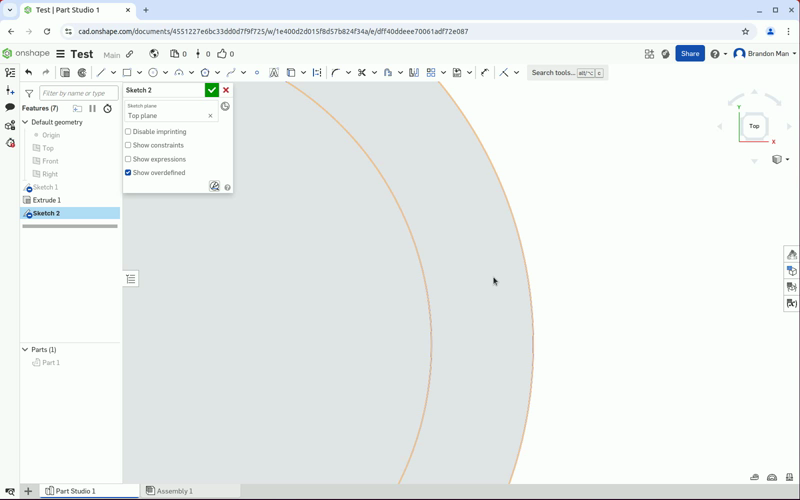
scroll(-6)
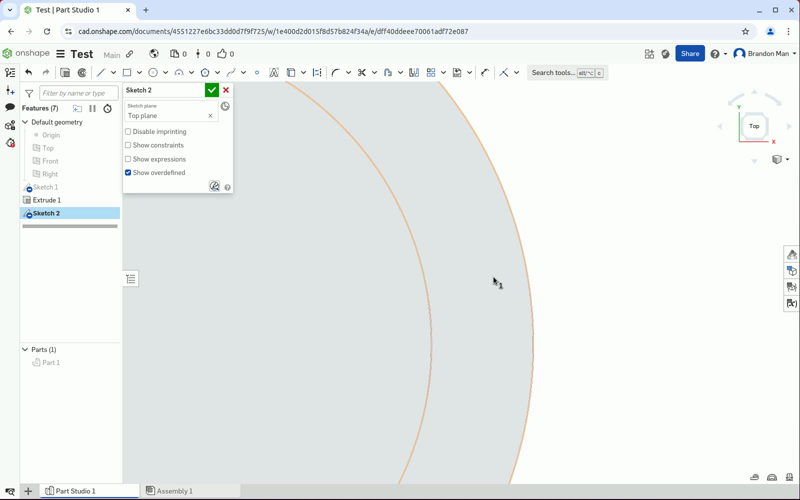
scroll(-6)
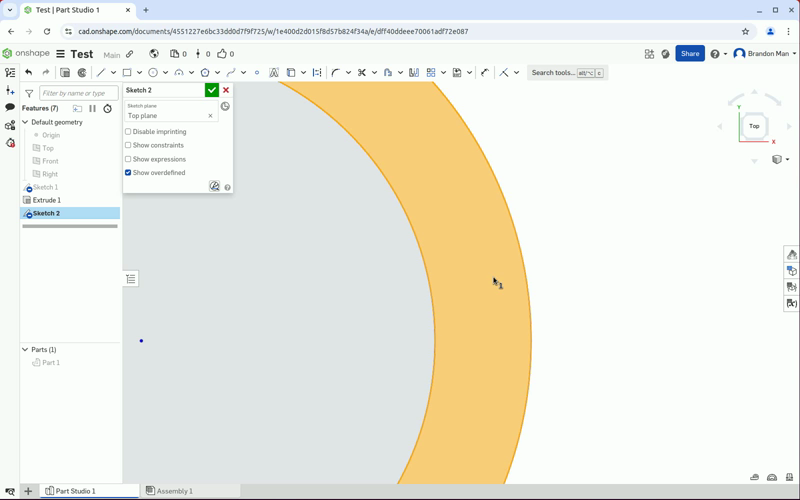
scroll(-6)
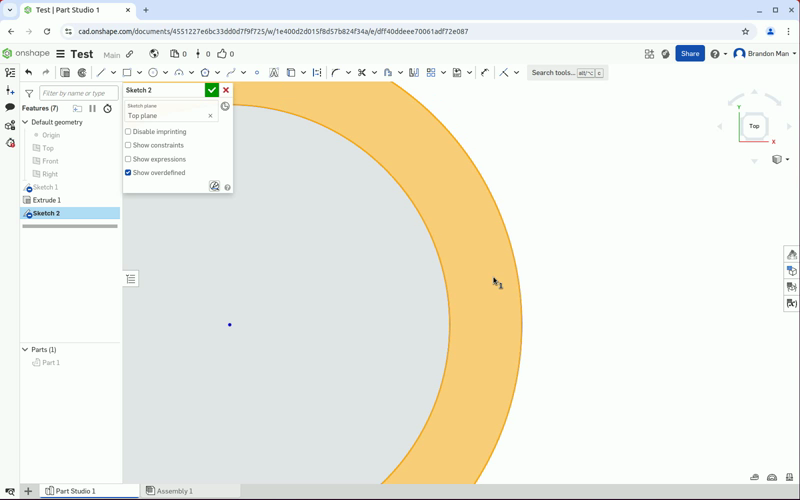
scroll(-6)
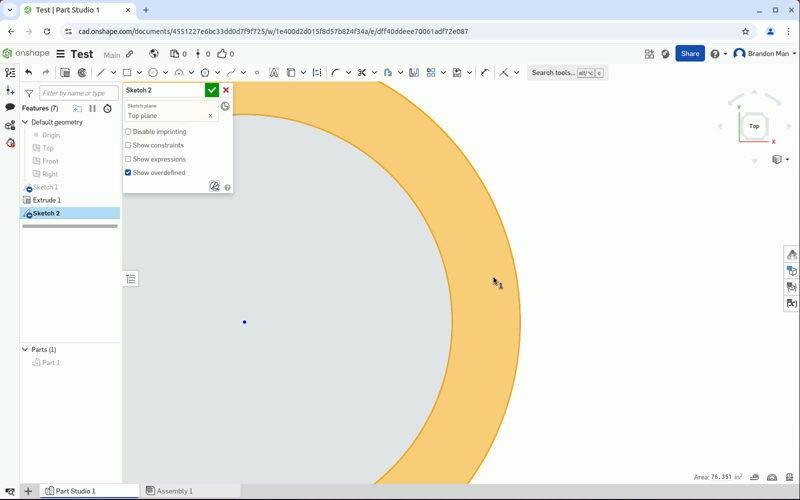
scroll(-6)
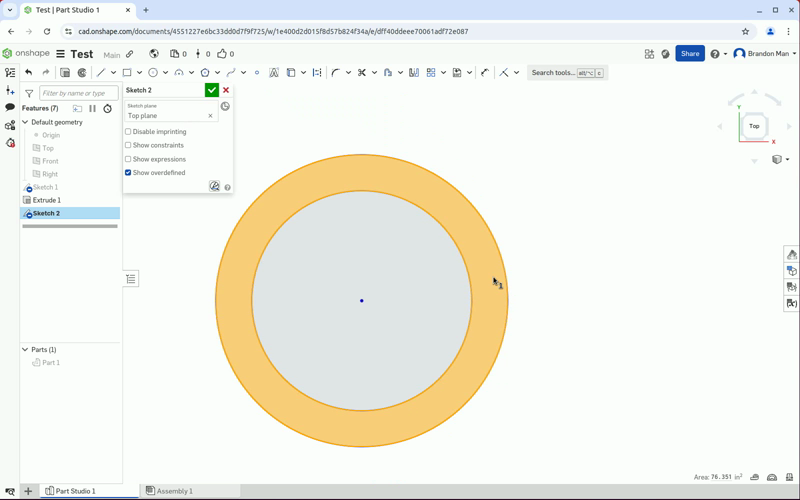
scroll(-6)
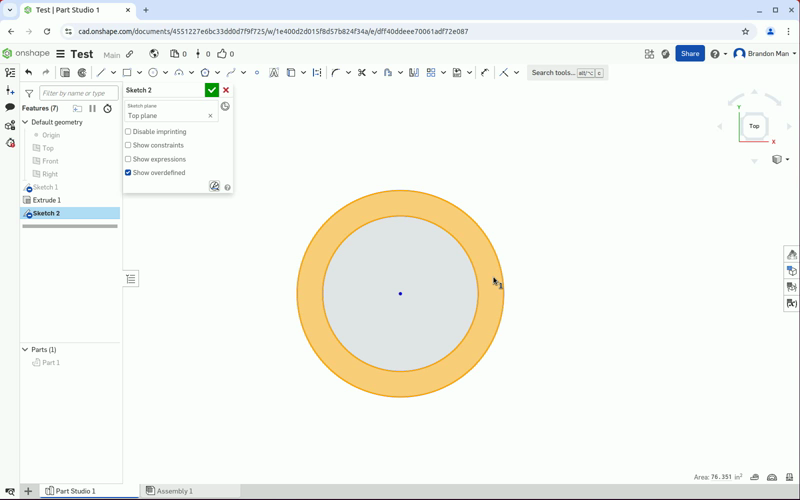
scroll(-6)
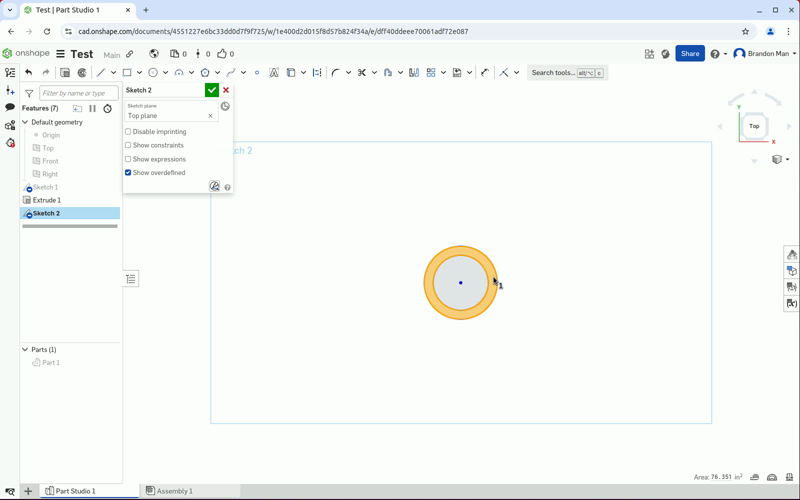
mouse_move(73, 352)
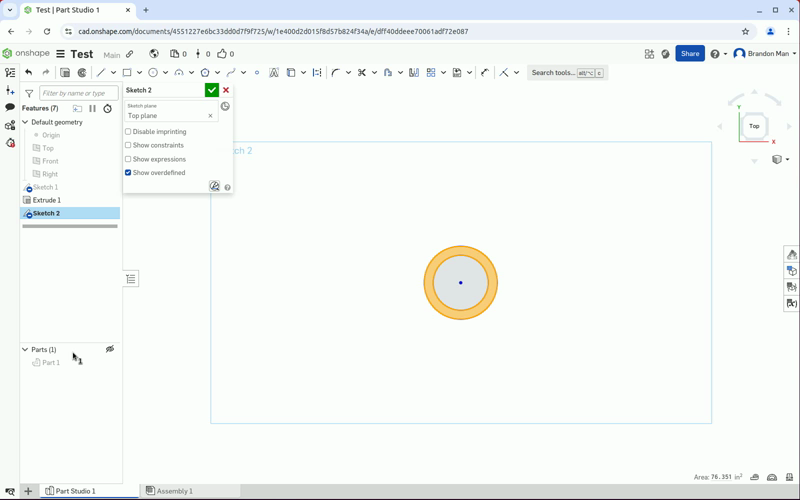
key(shift+y)
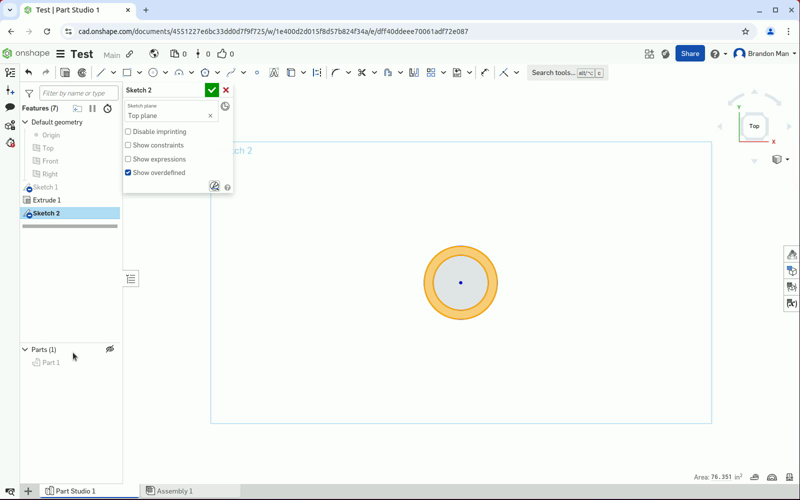
key(shift+e)
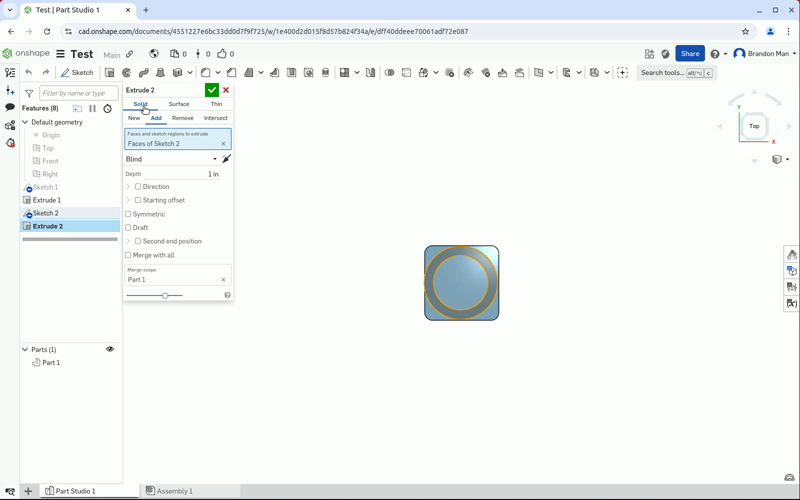
mouse_move(143, 106)
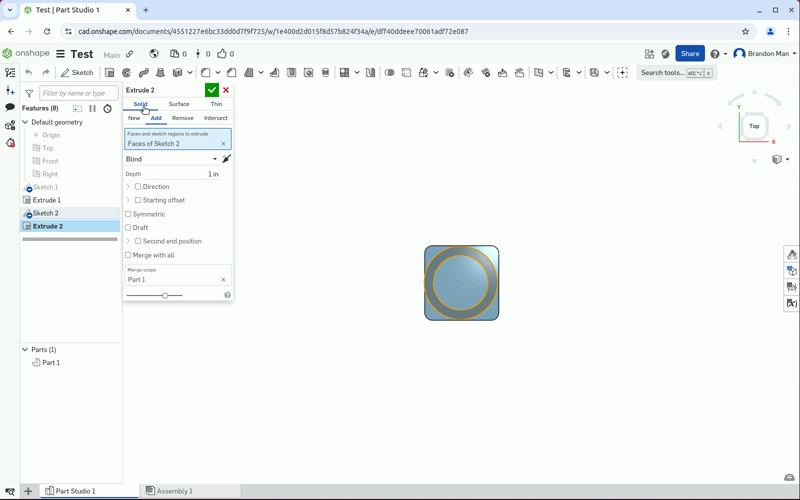
click(143, 106)
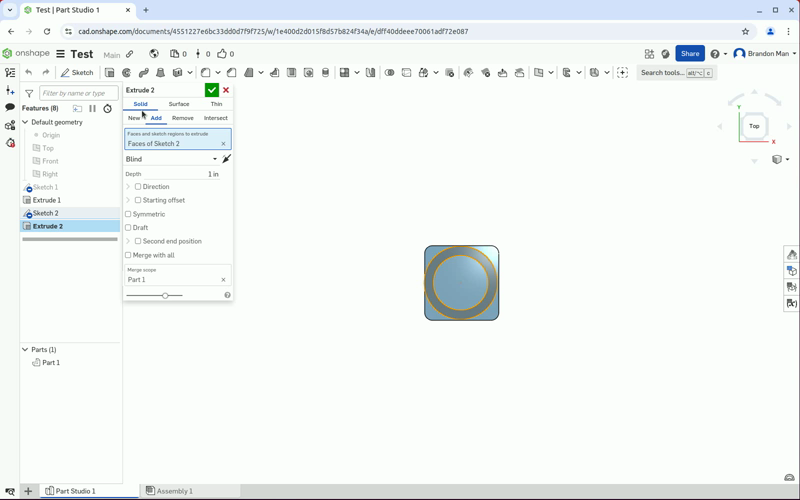
mouse_move(137, 120)
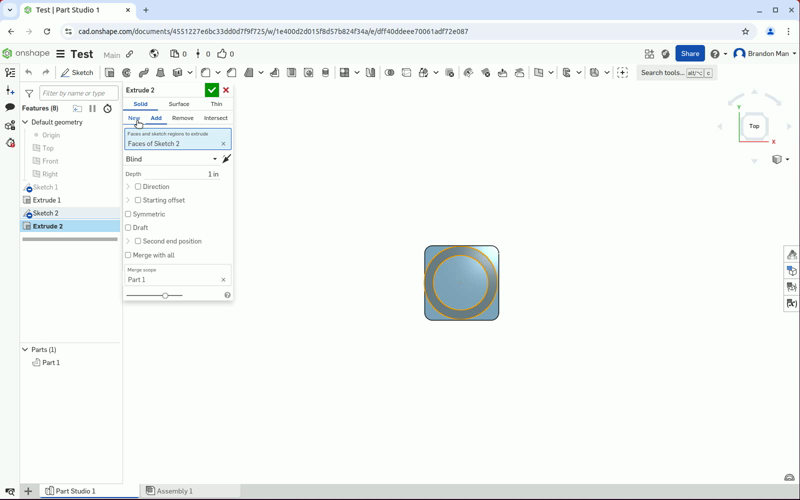
click(137, 120)
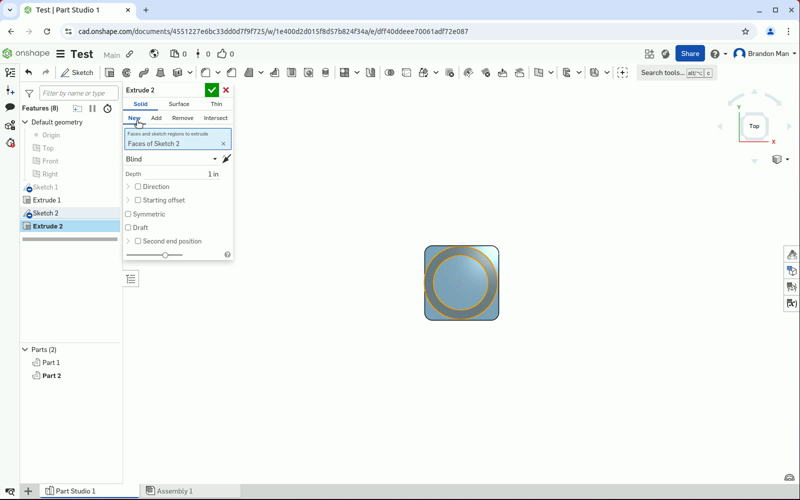
key(tab, 4)
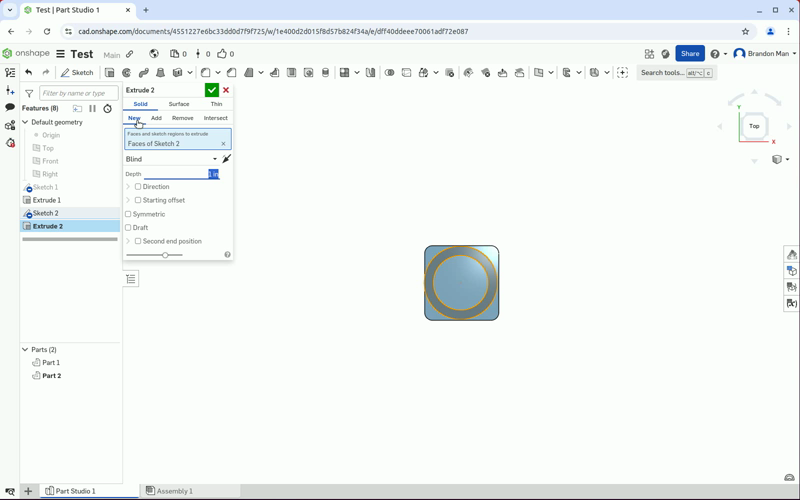
text(15.887)
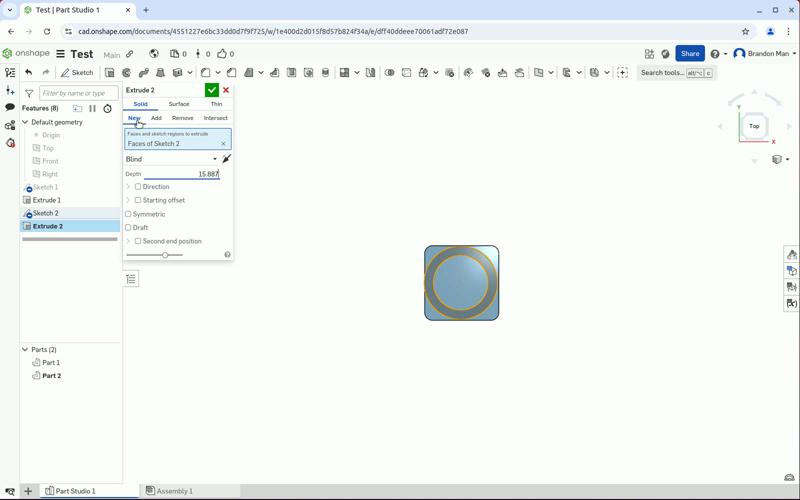
key(enter)
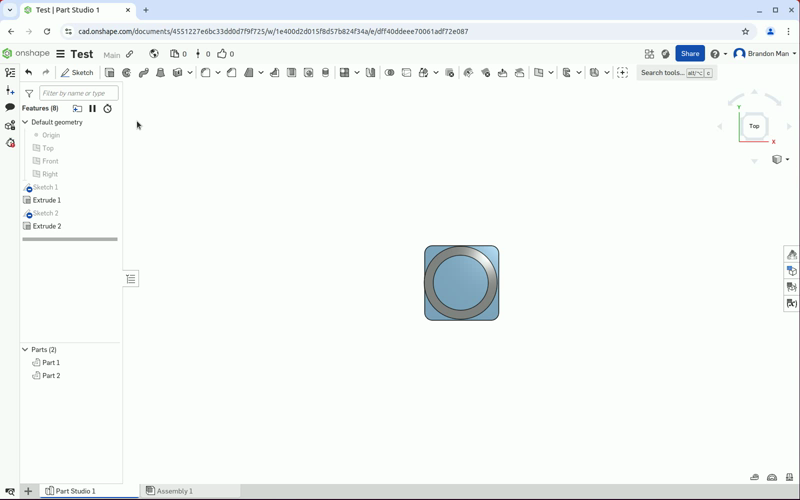
key(shift+h)
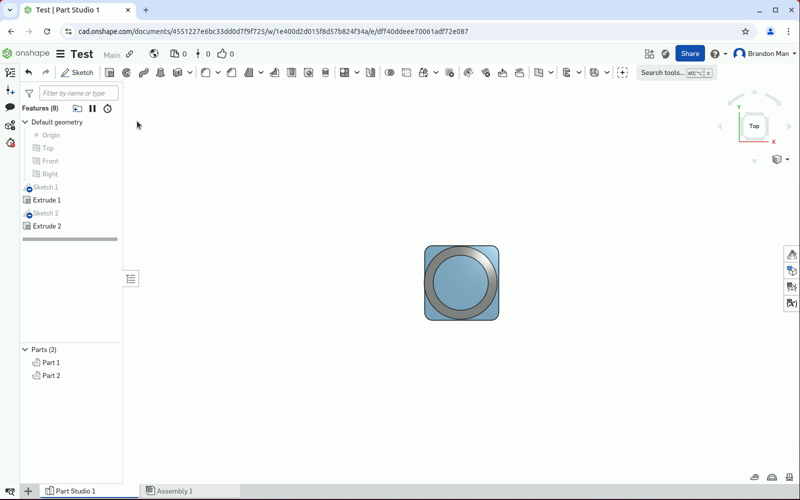
key(shift+h)
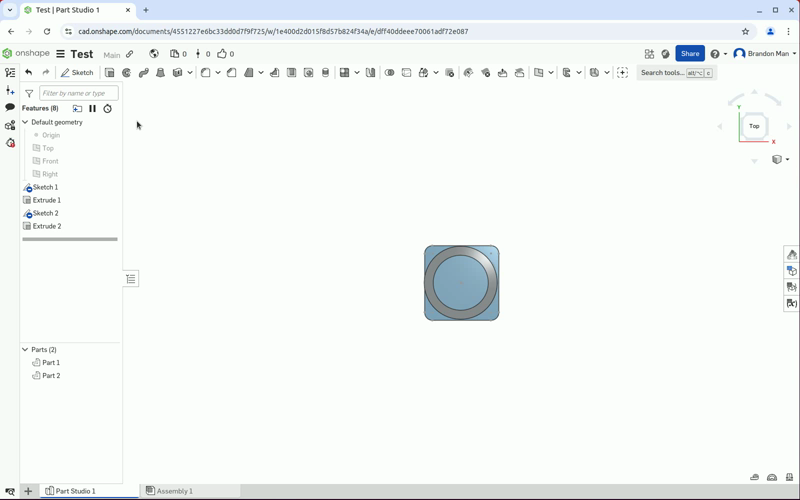
key(shift+7)
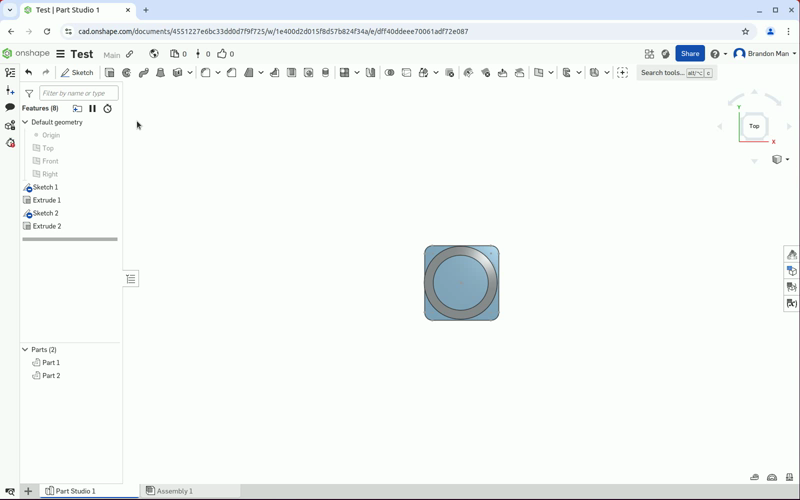
key(up, 3)
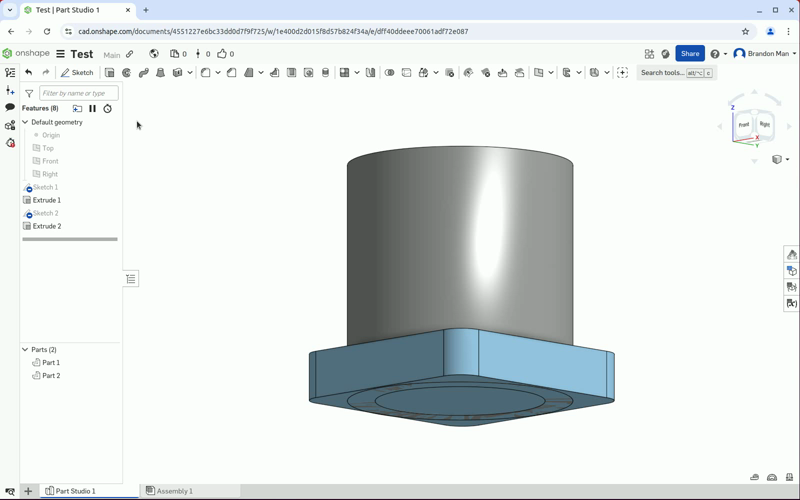
key(left, 3)
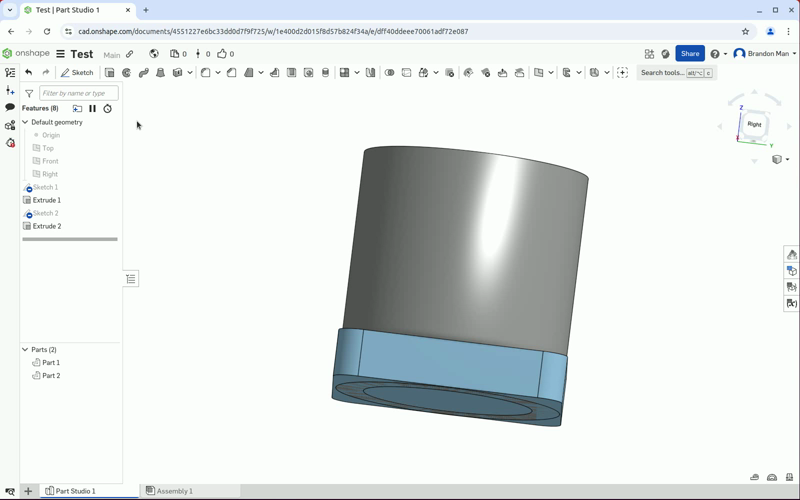
key(right, 3)
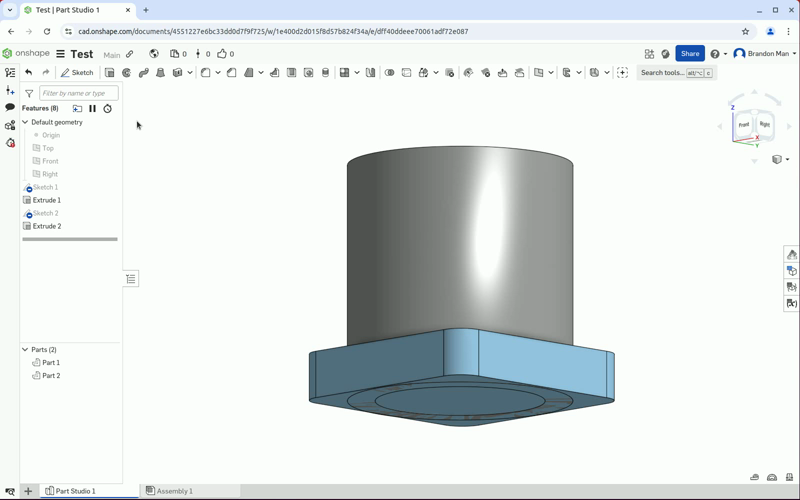
key(down, 3)
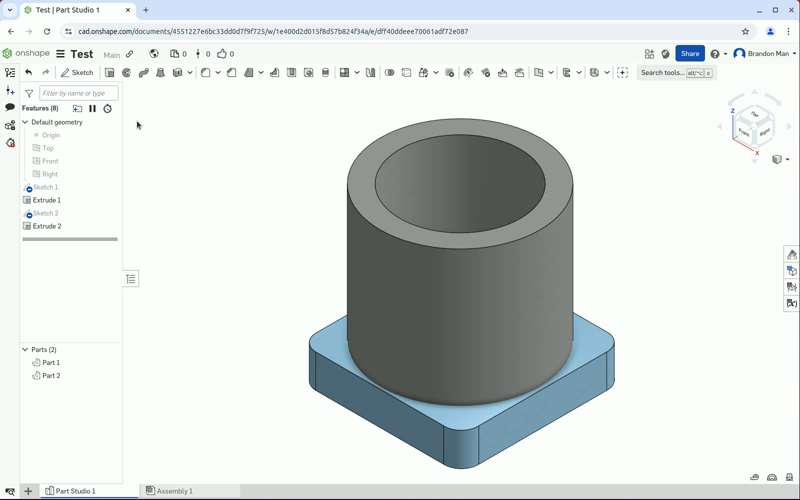
mouse_move(73, 189)
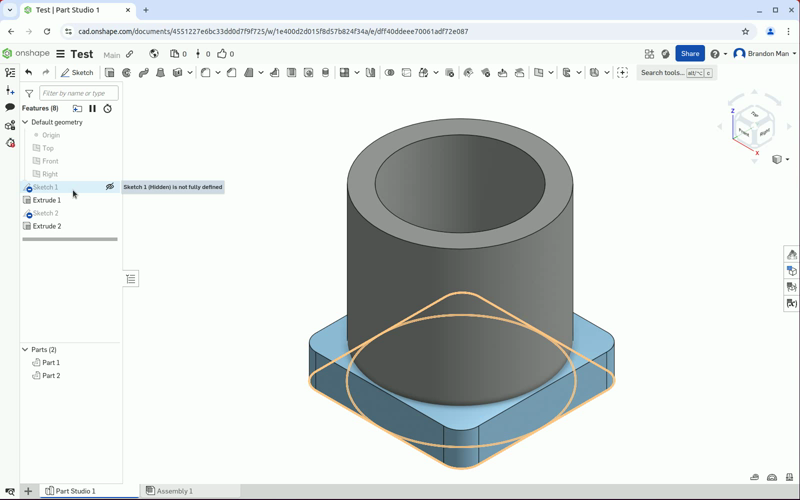
click(73, 189)